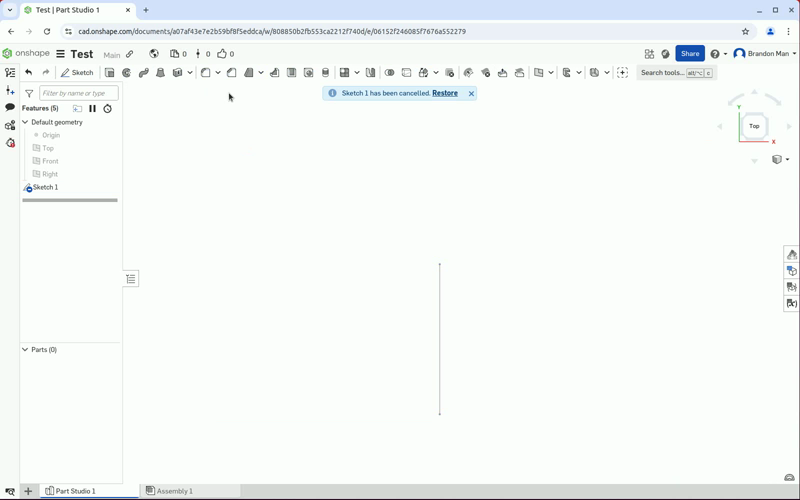
key(shift+h)
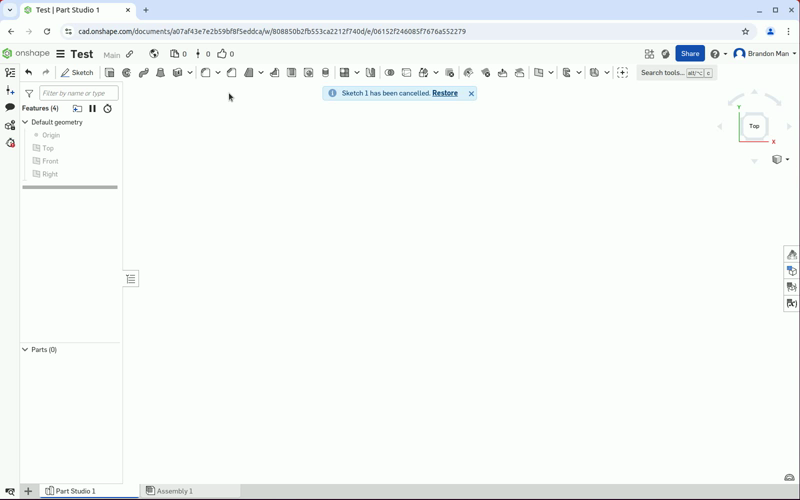
mouse_move(73, 352)
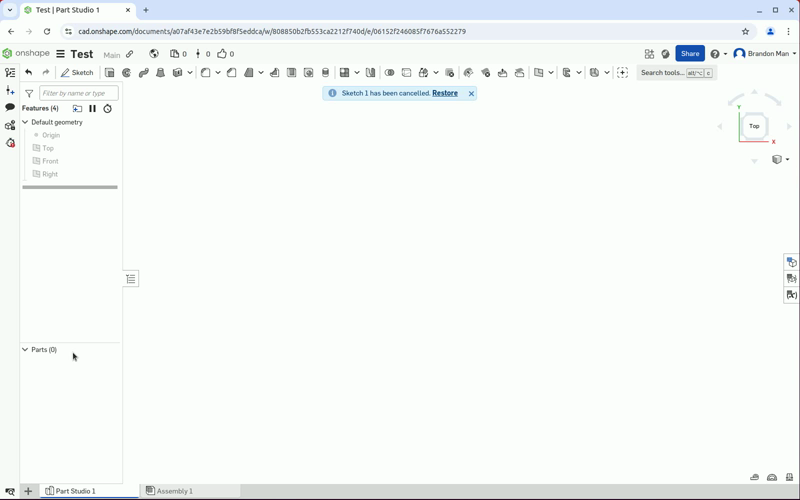
key(y)
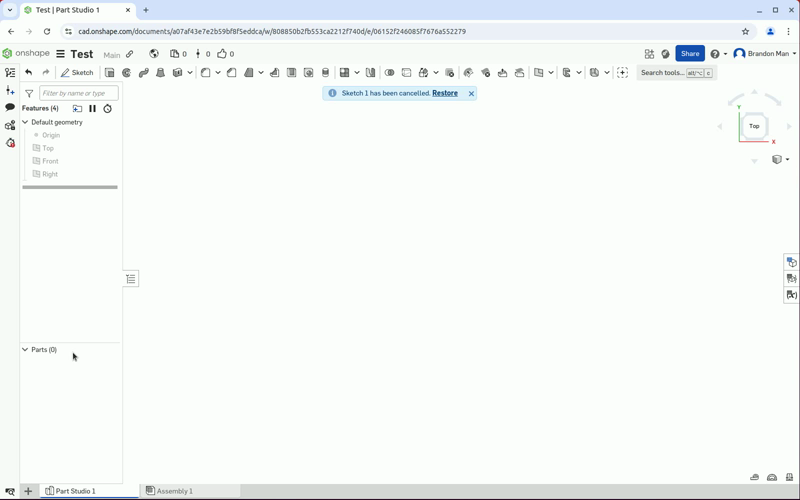
key(shift+p)
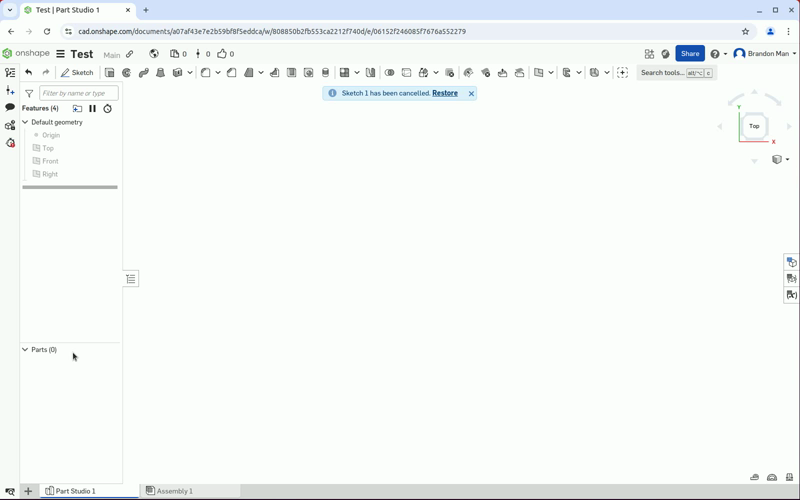
key(space)
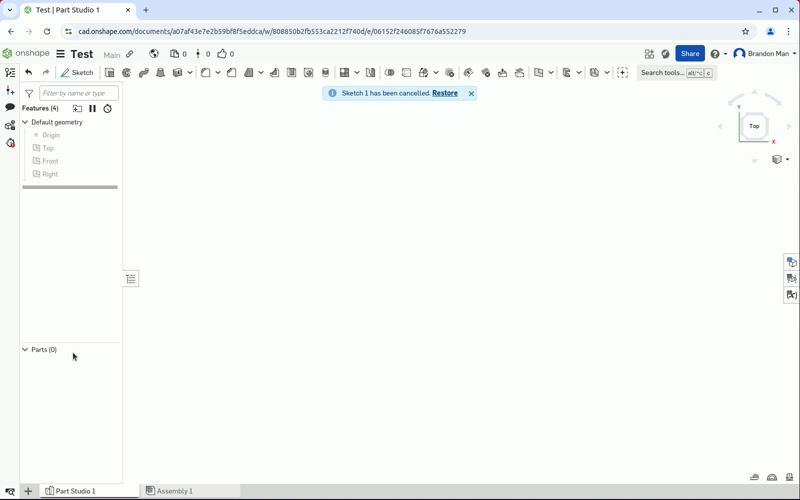
key_down(shift)
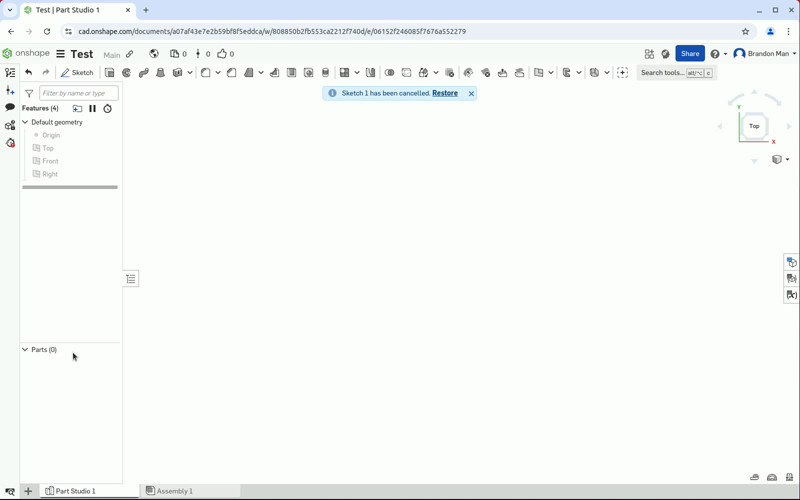
key(up)
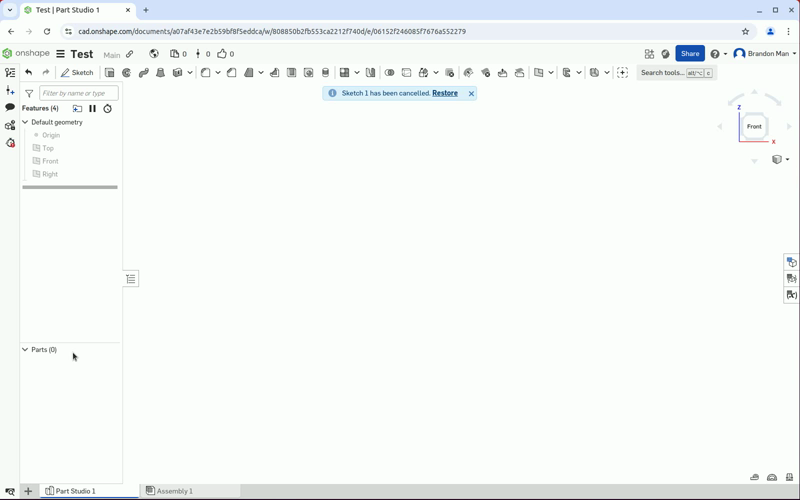
key_up(shift)
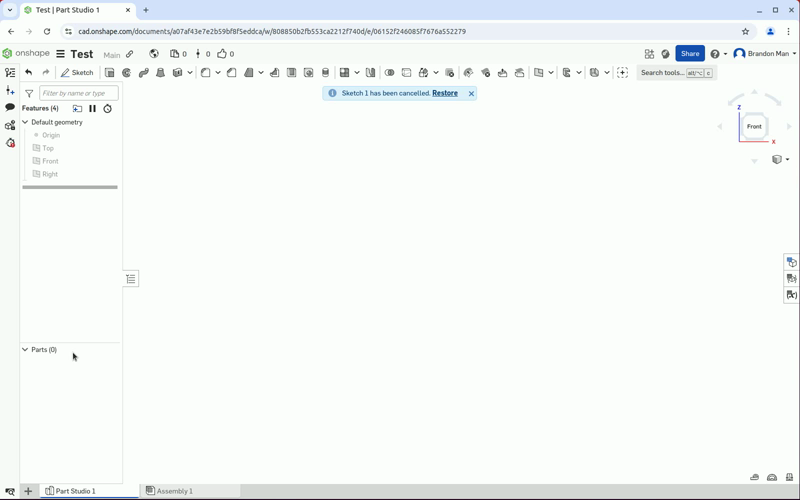
mouse_move(73, 352)
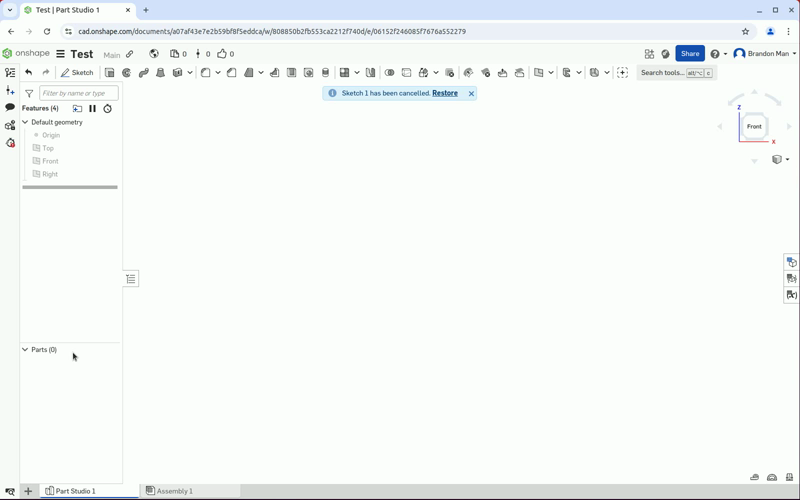
key(shift+y)
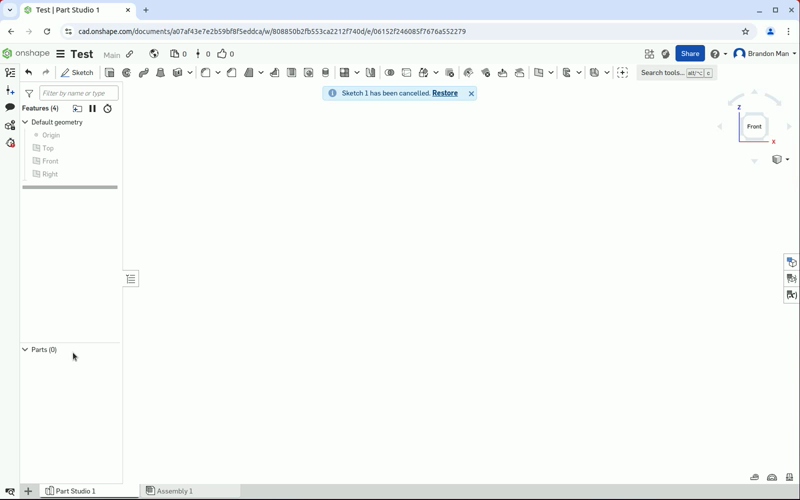
key(shift+s)
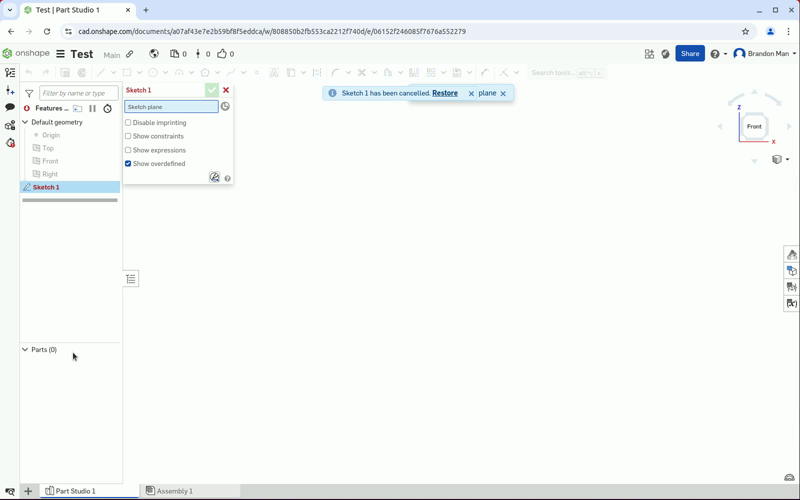
mouse_move(73, 163)
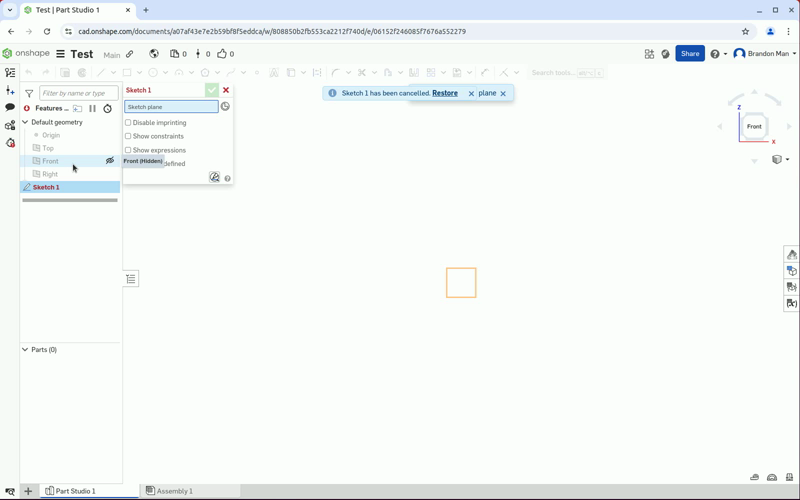
click(73, 163)
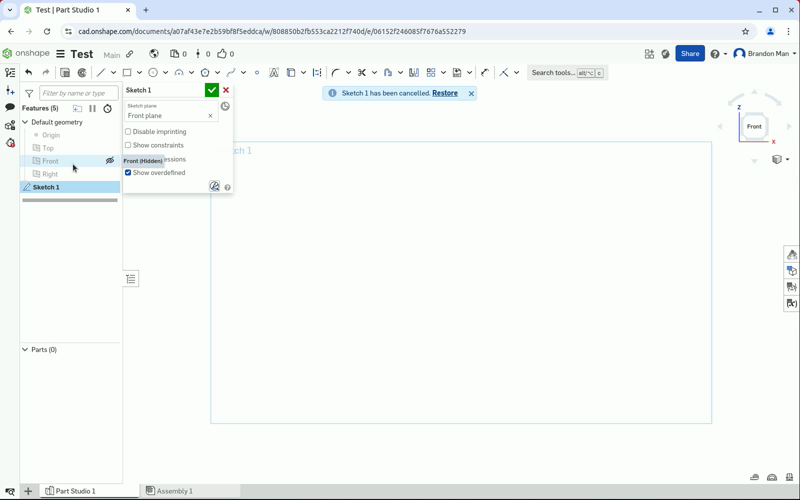
mouse_move(73, 352)
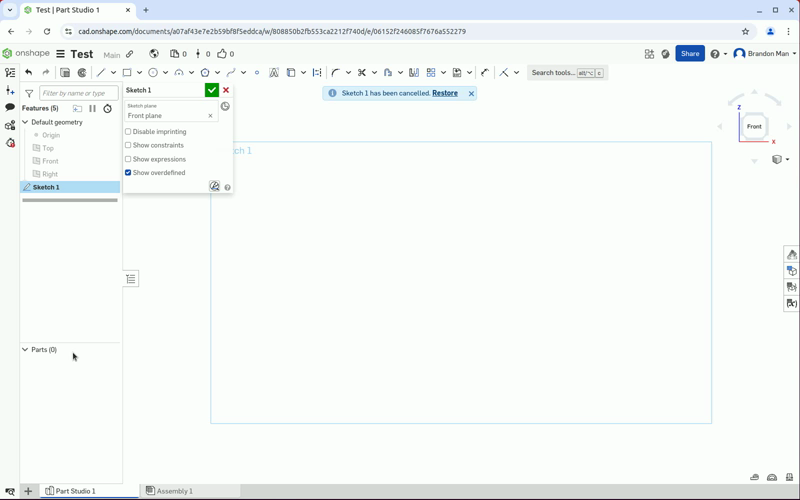
key(y)
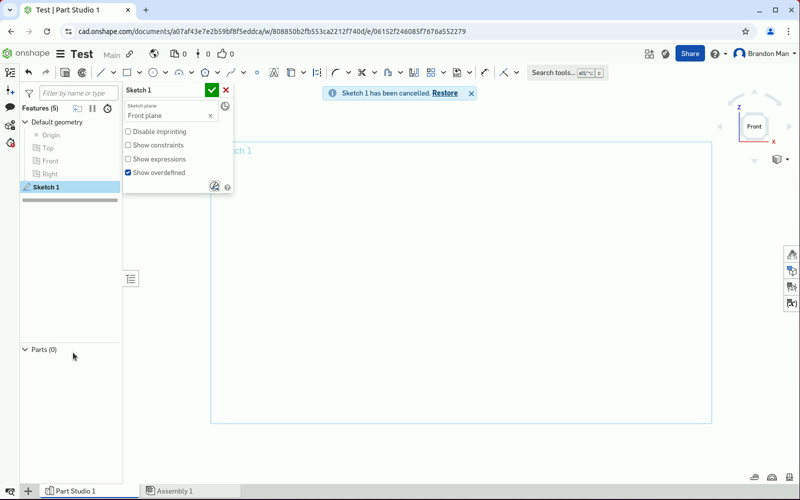
key(l)
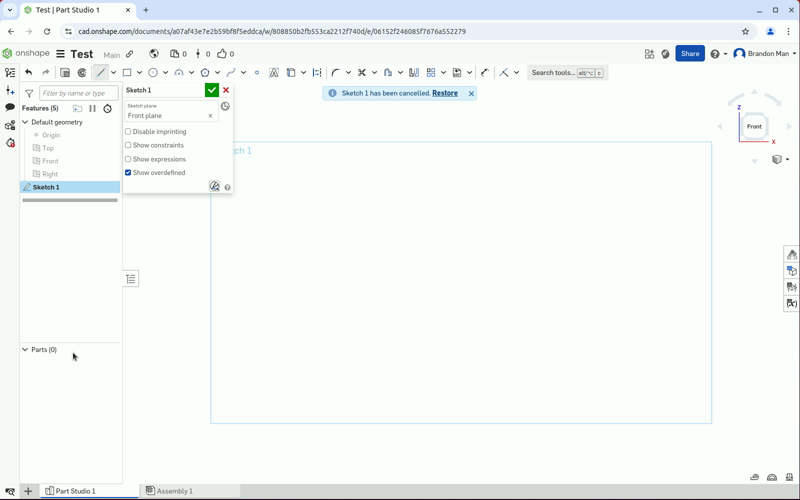
key_down(shift)
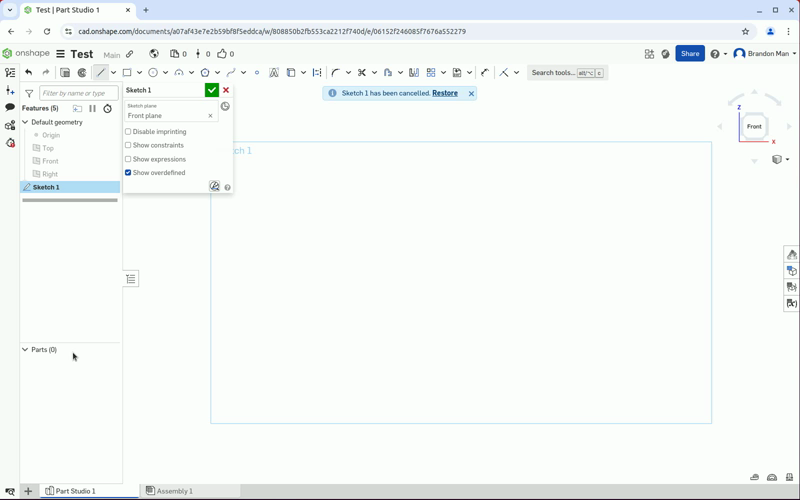
mouse_move(348, 282)
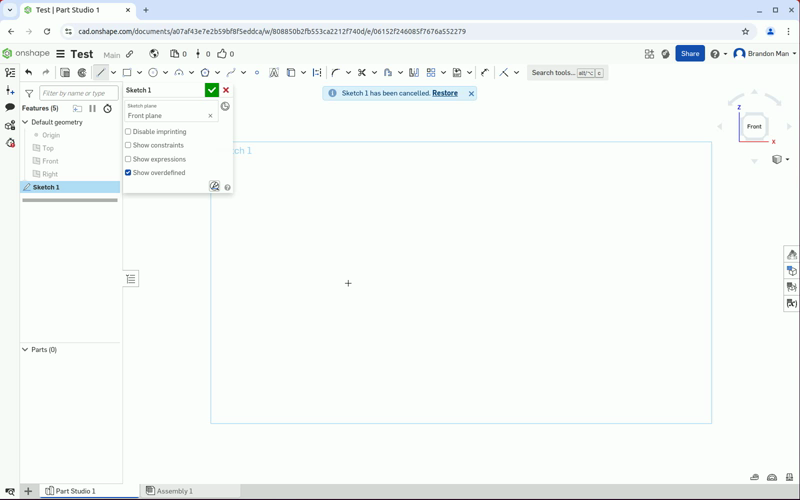
click(348, 282)
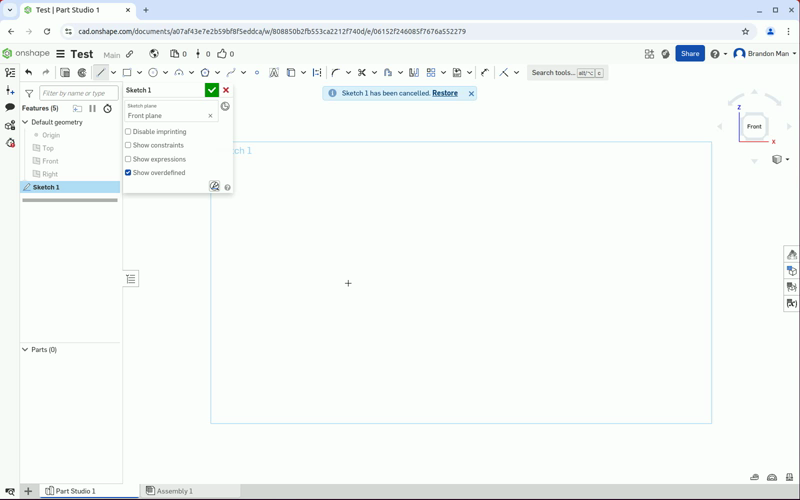
key_up(shift)
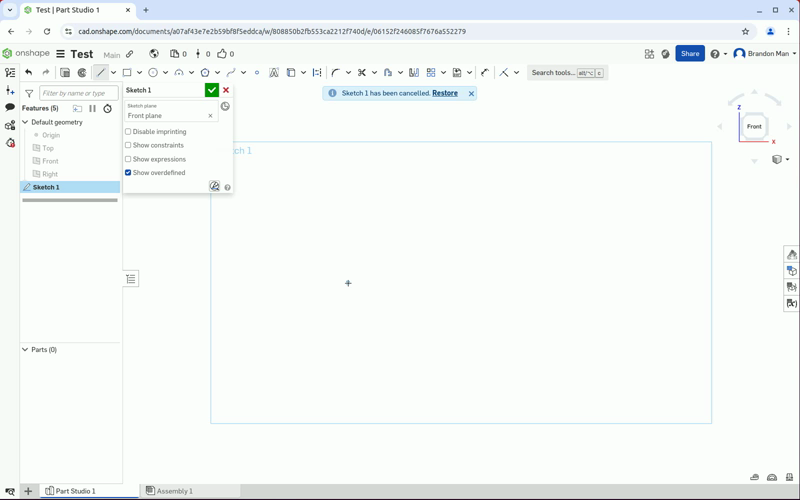
key_down(shift)
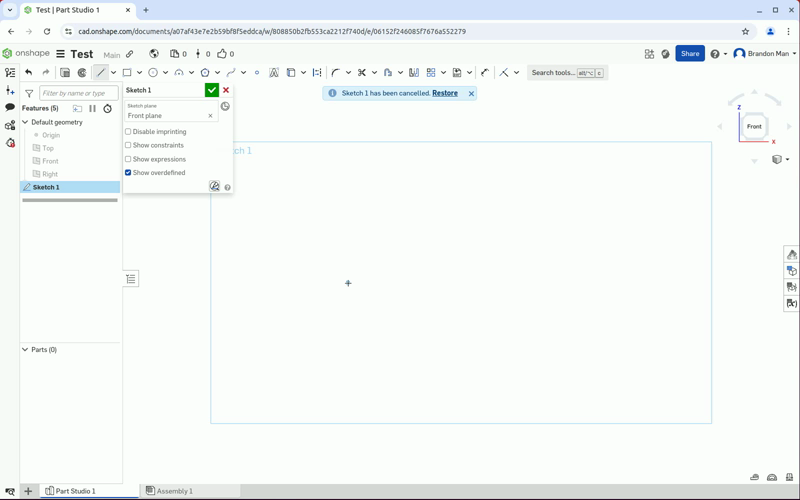
mouse_move(460, 282)
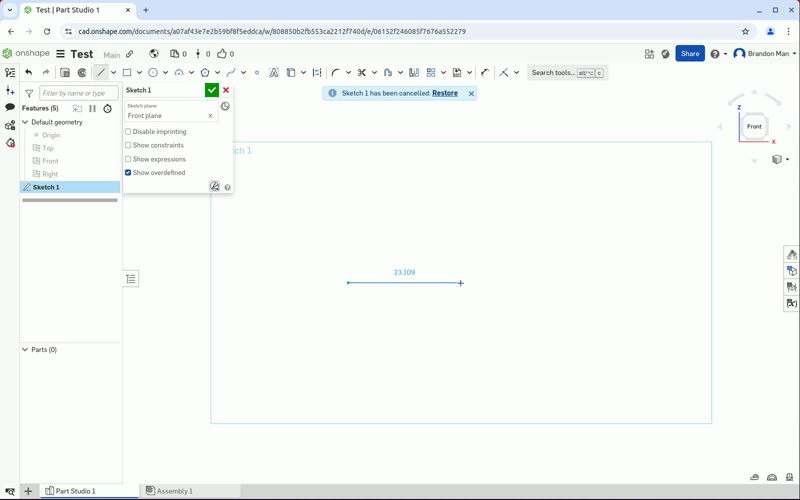
click(460, 282)
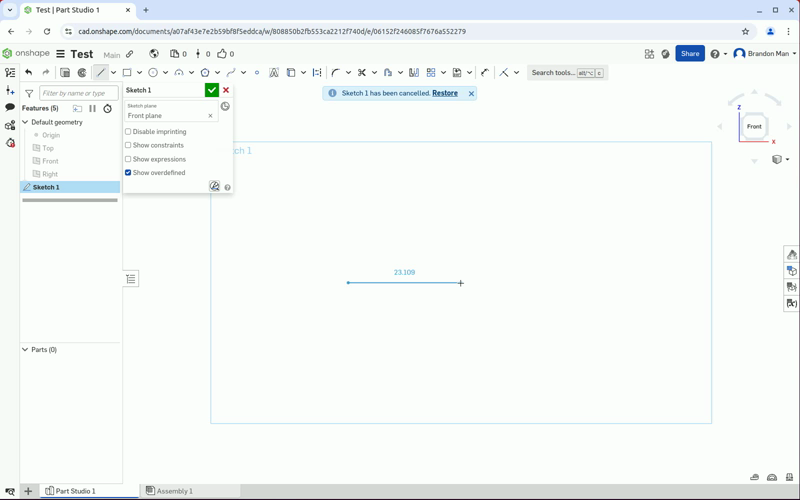
key_up(shift)
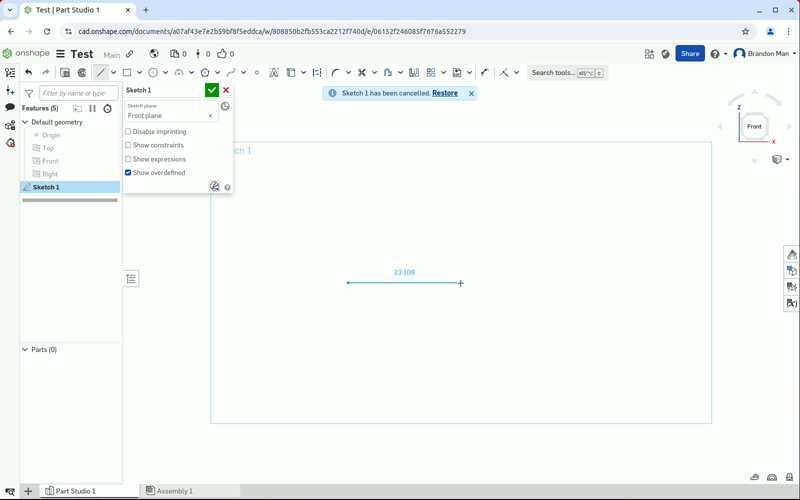
key_down(shift)
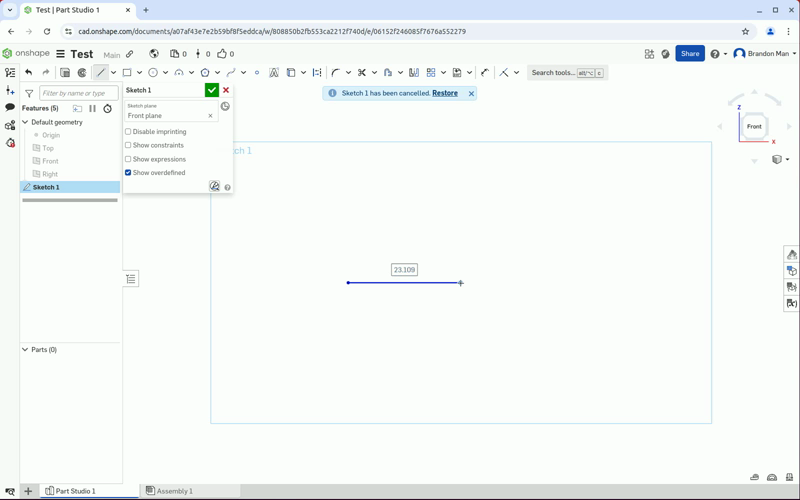
mouse_move(490, 282)
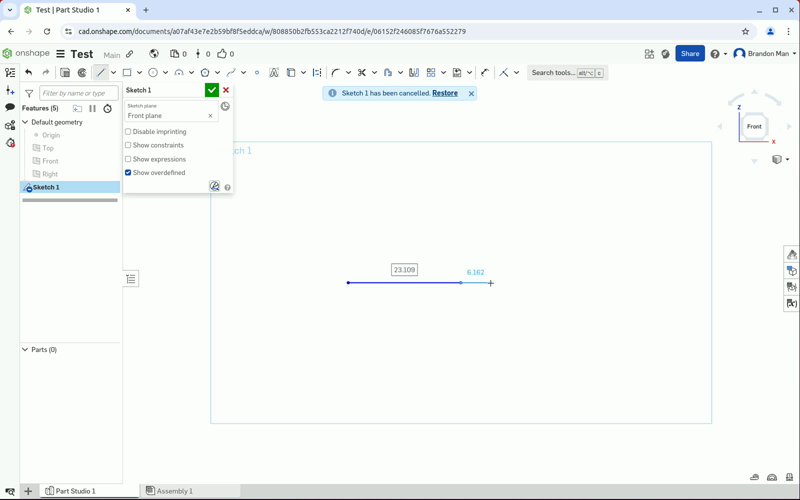
mouse_move(460, 273)
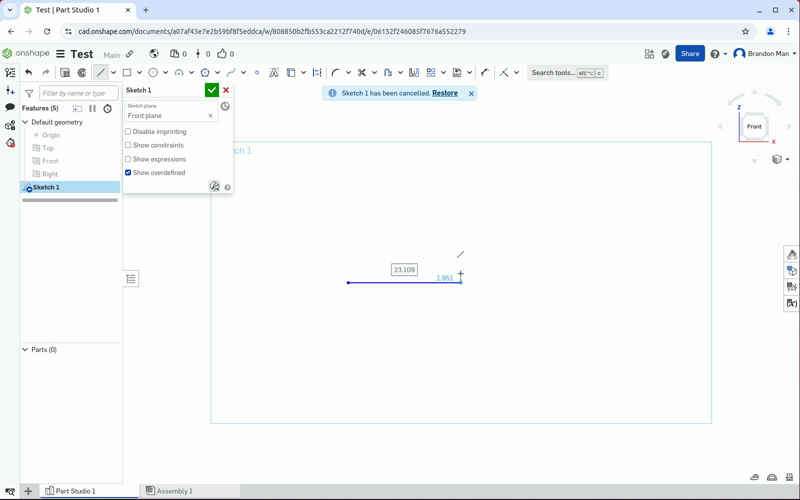
click(460, 273)
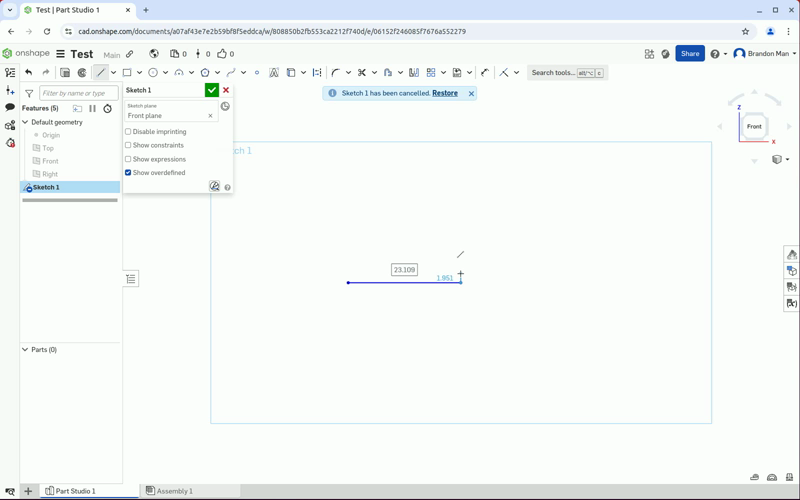
key_up(shift)
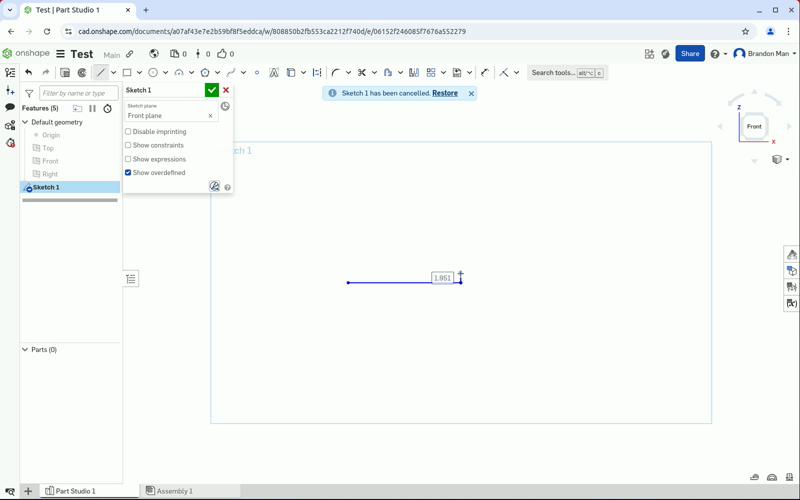
key_down(shift)
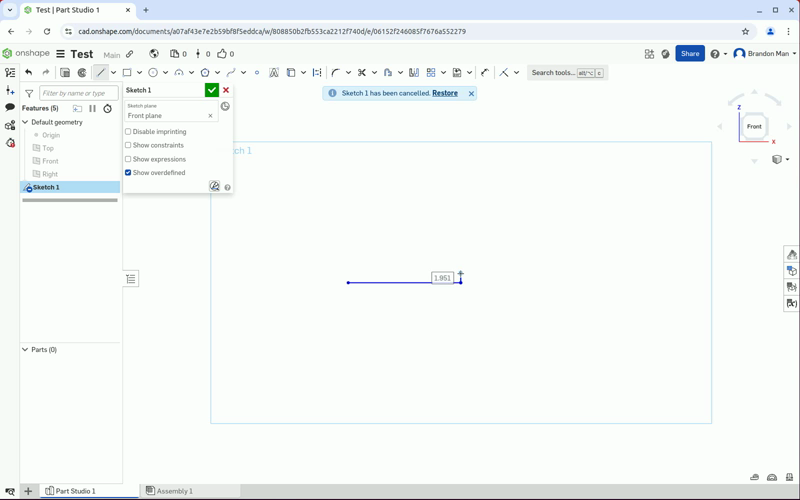
mouse_move(348, 273)
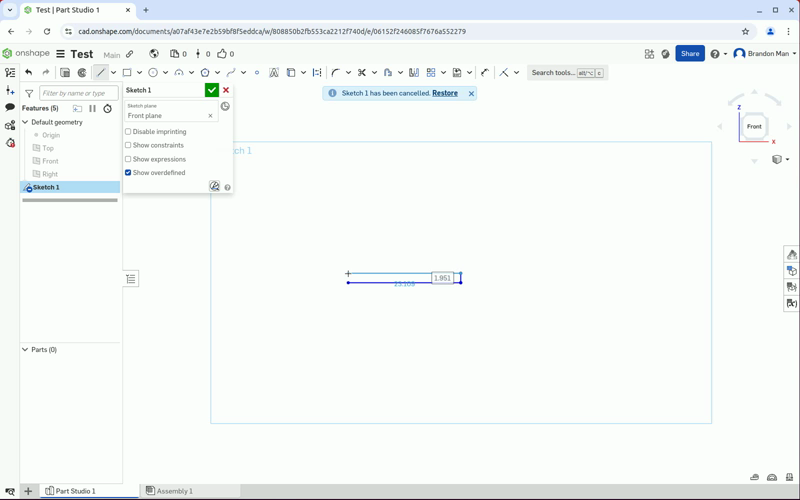
click(348, 273)
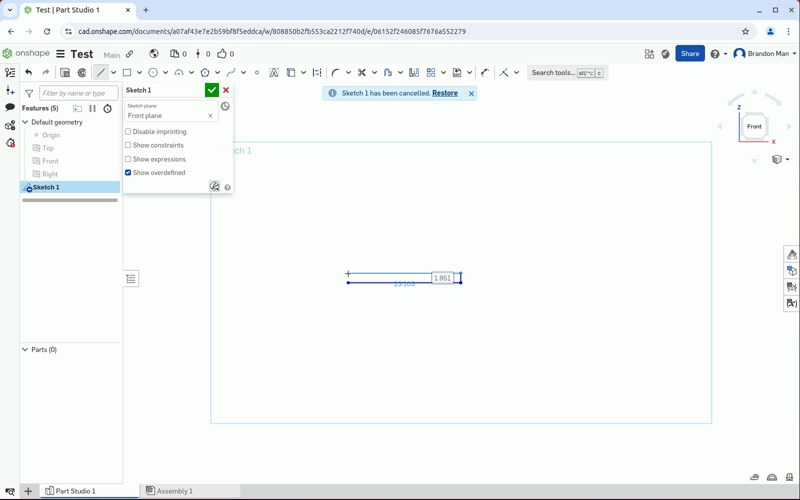
key_up(shift)
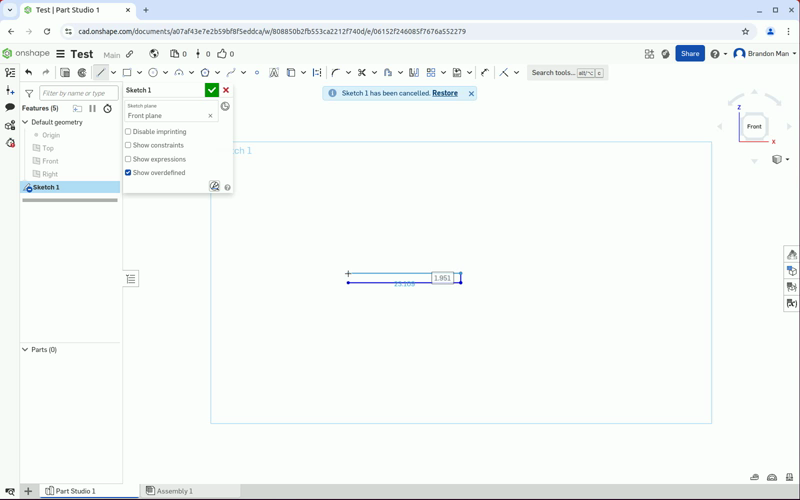
mouse_move(378, 273)
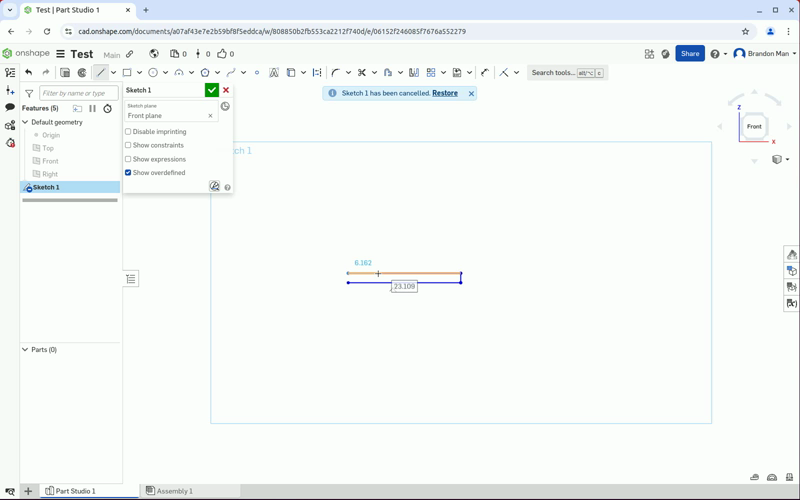
key_down(shift)
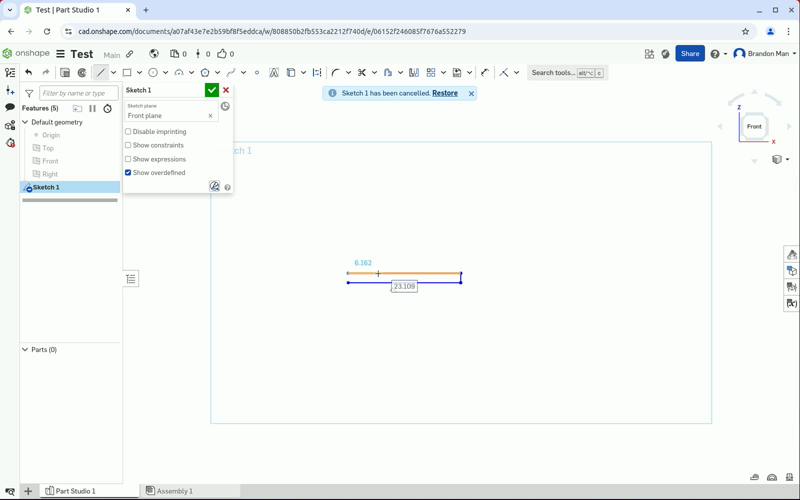
mouse_move(348, 282)
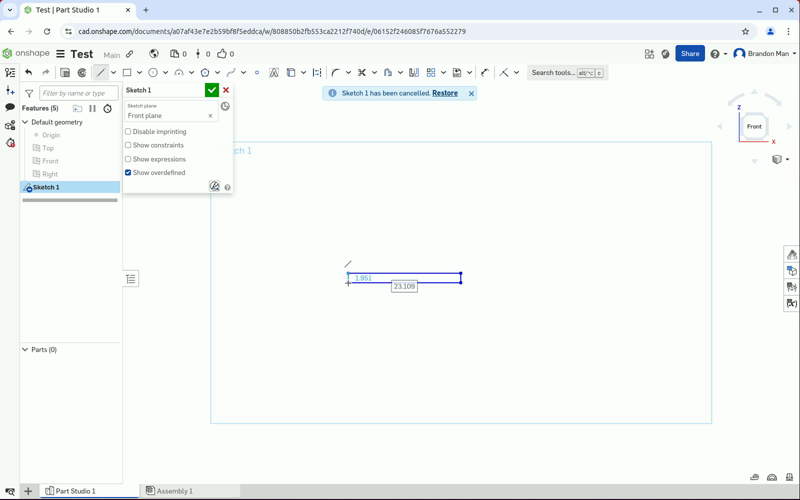
key_up(shift)
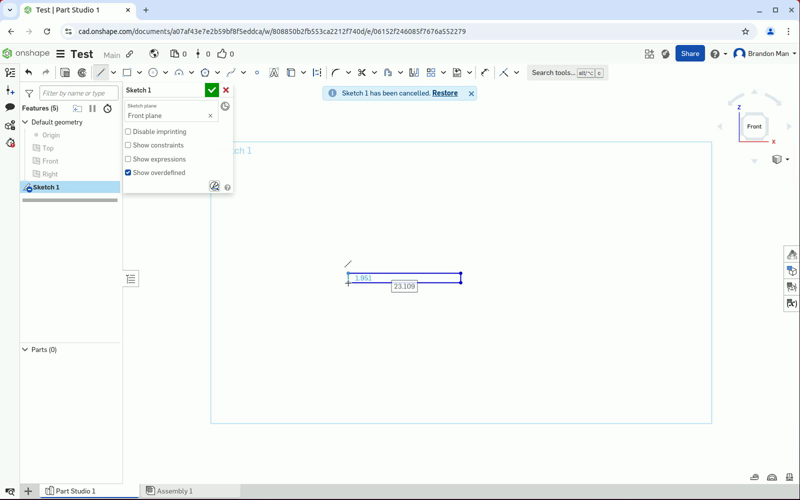
click(348, 282)
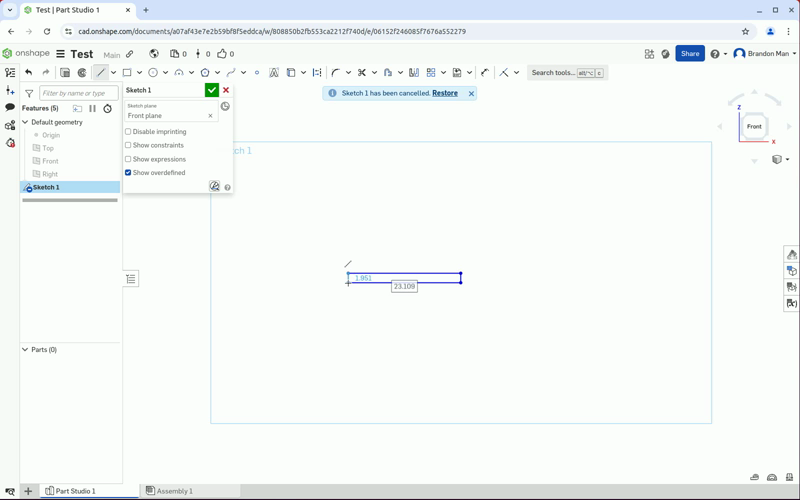
key(esc)
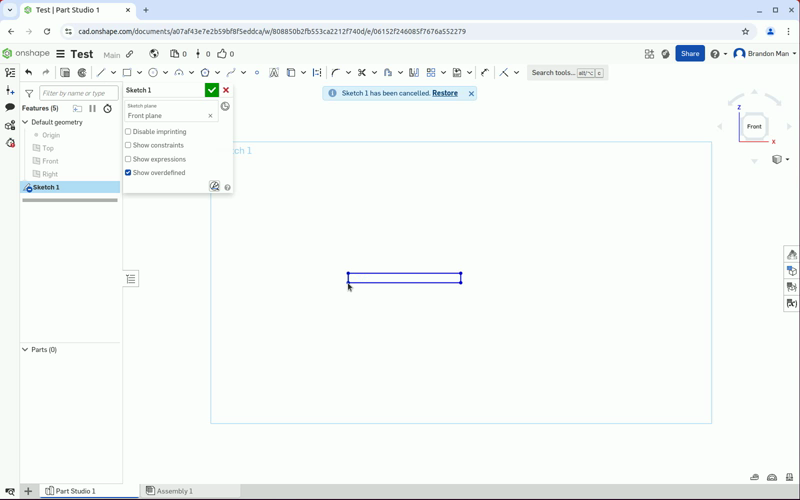
mouse_move(414, 281)
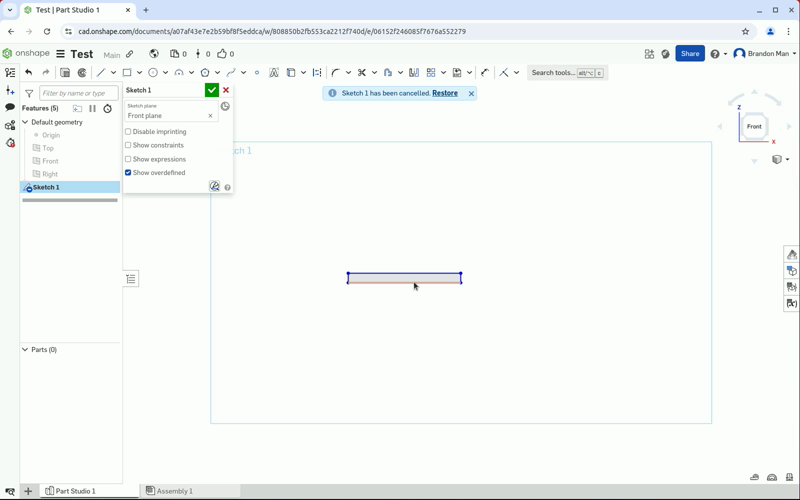
scroll(6)
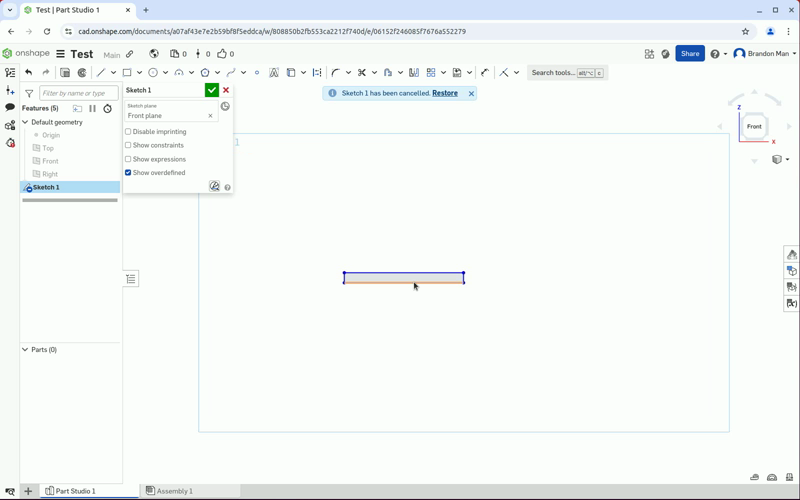
scroll(6)
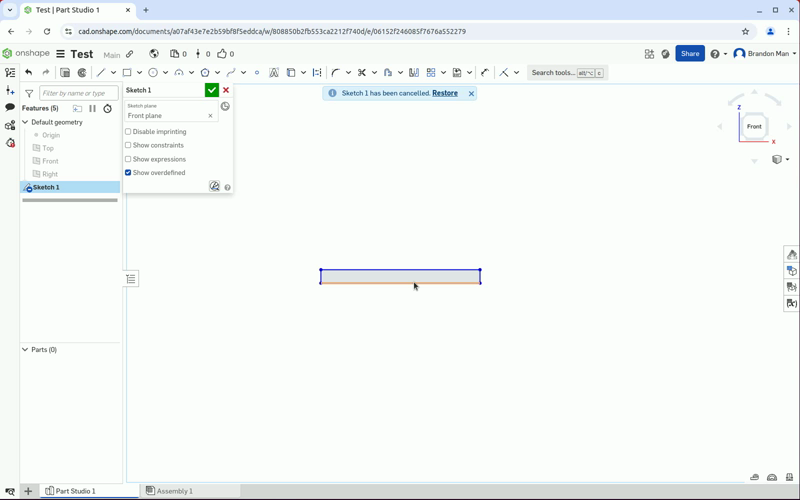
scroll(6)
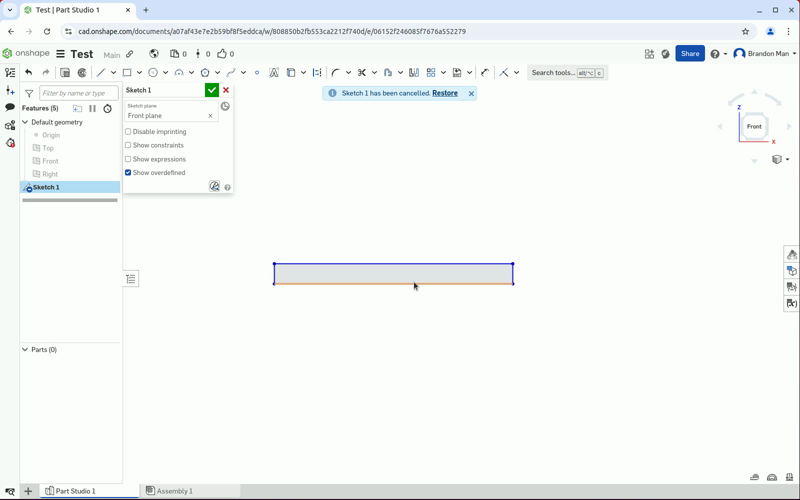
scroll(6)
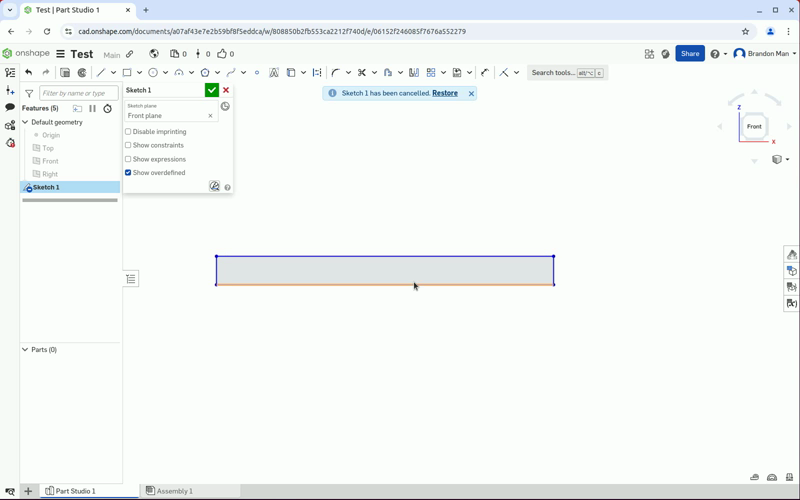
scroll(6)
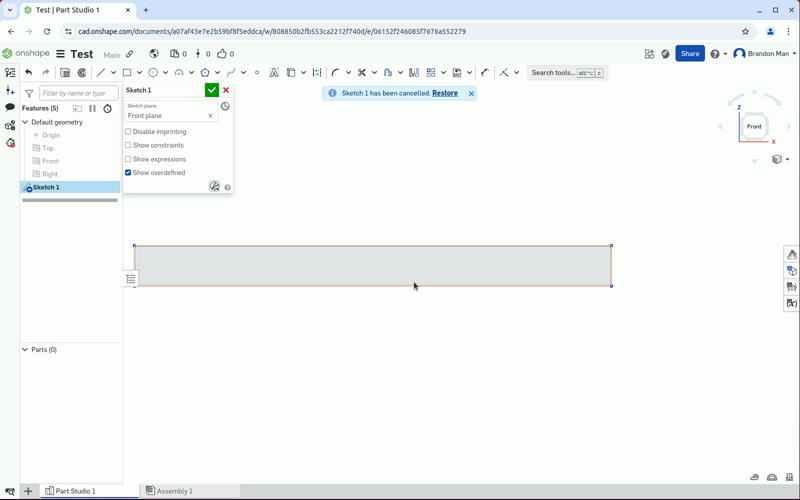
scroll(6)
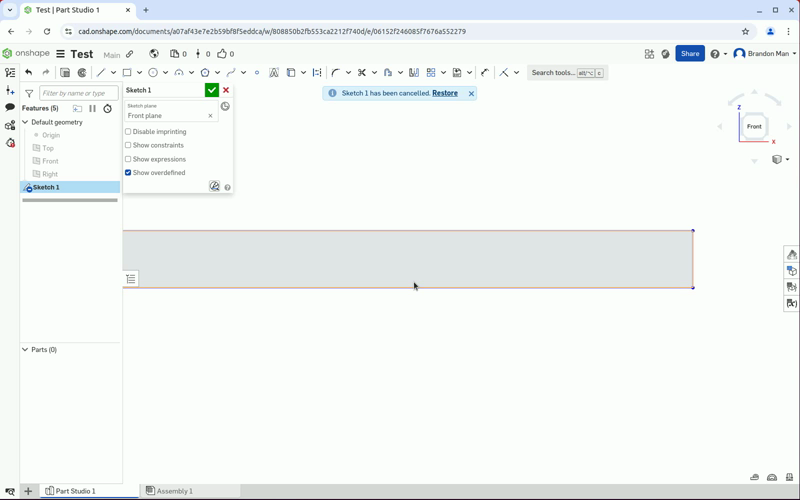
scroll(6)
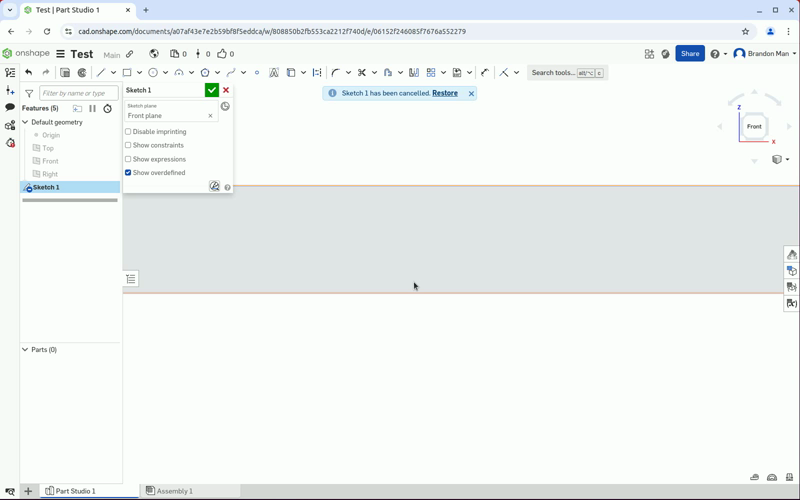
click(414, 281)
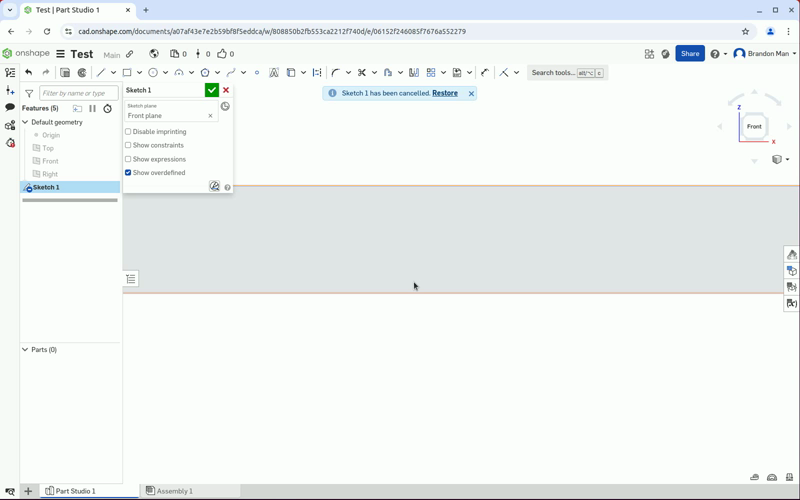
scroll(-6)
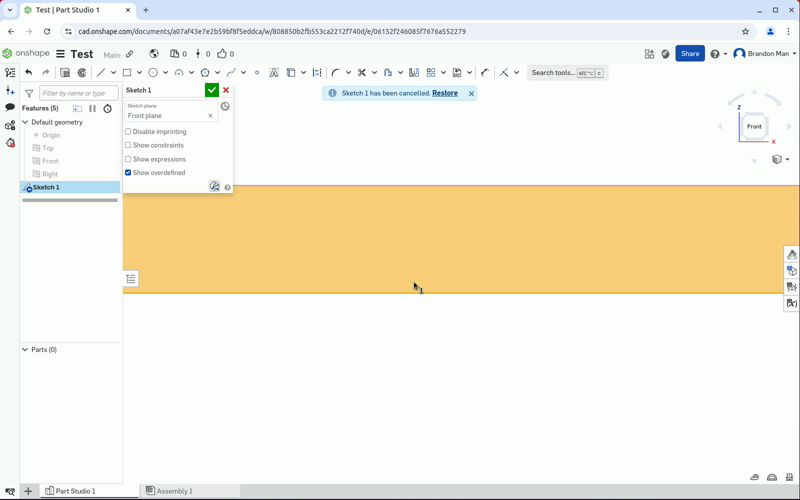
scroll(-6)
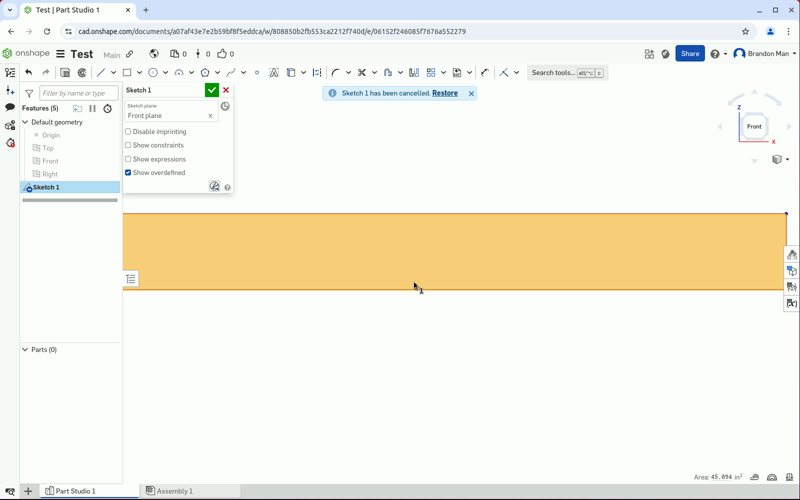
scroll(-6)
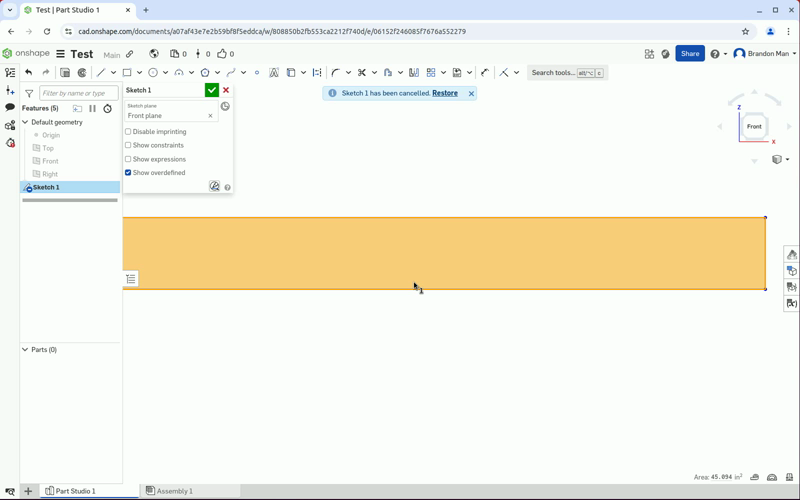
scroll(-6)
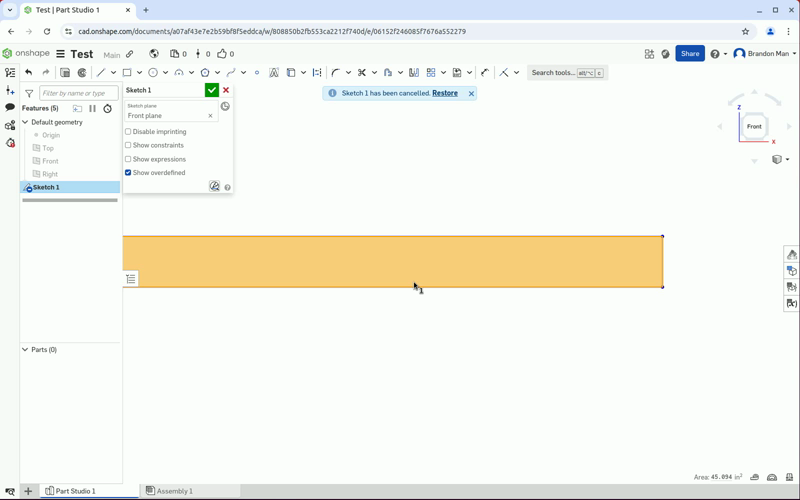
scroll(-6)
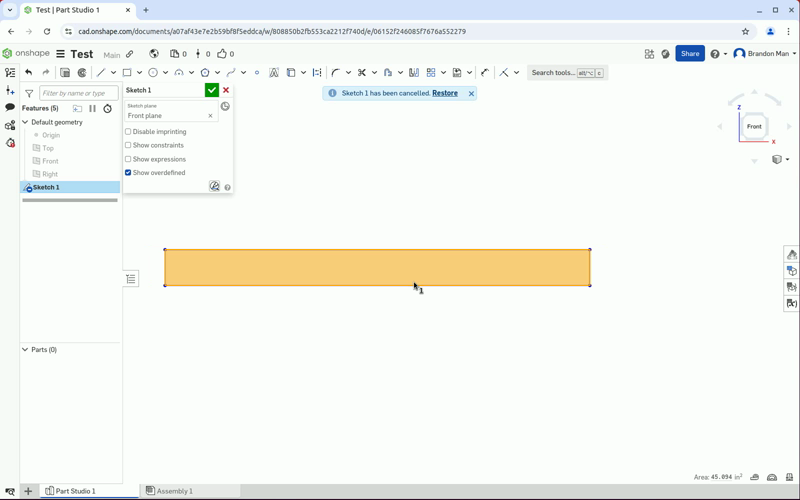
scroll(-6)
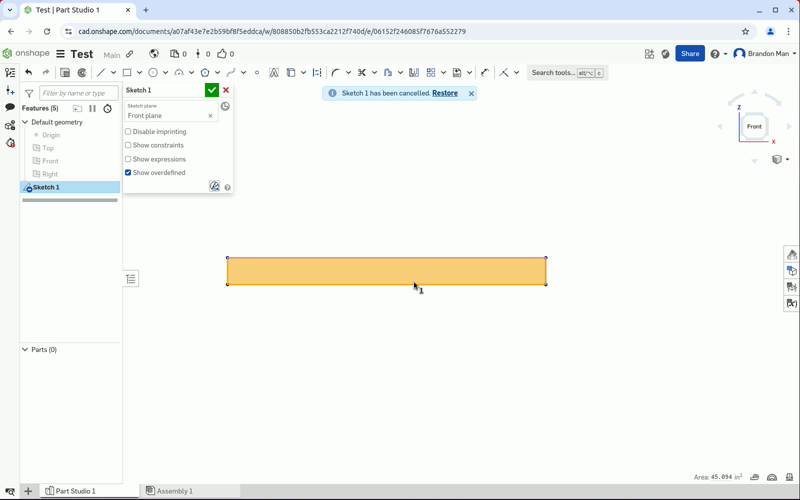
scroll(-6)
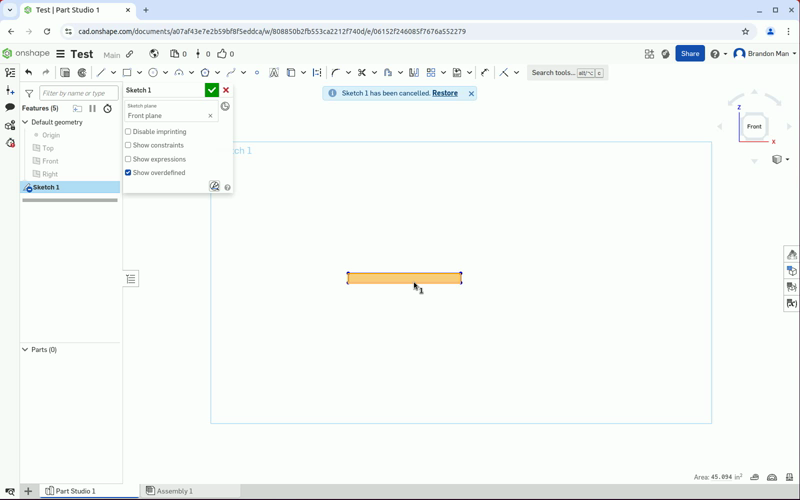
mouse_move(73, 352)
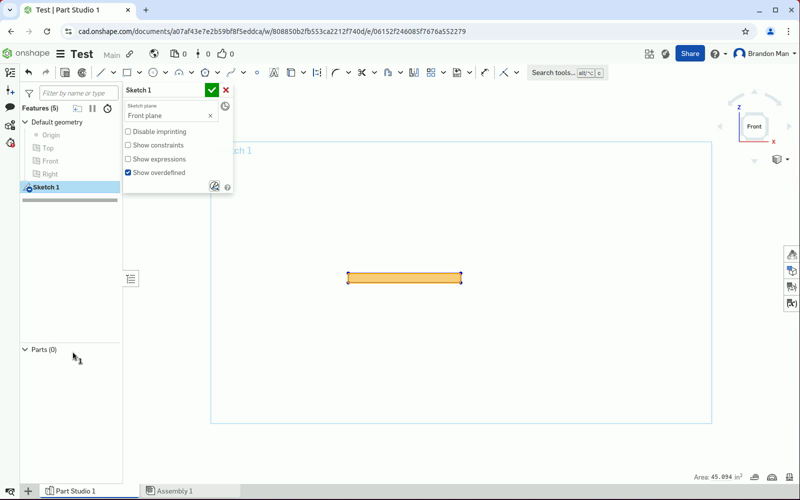
key(shift+y)
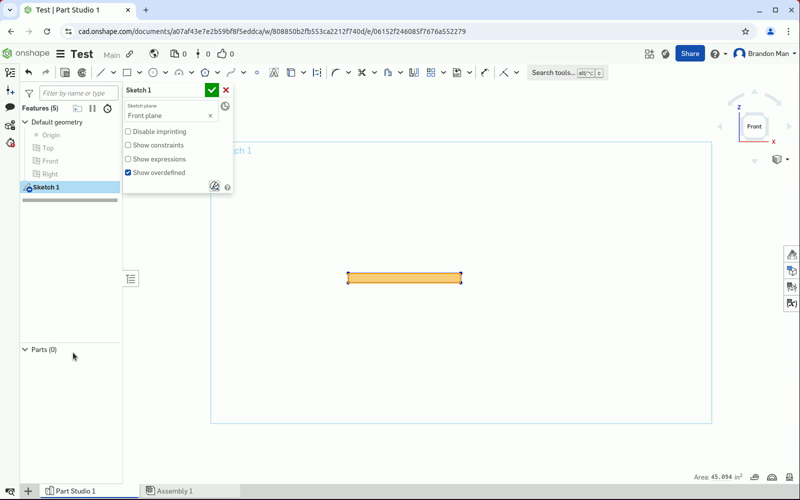
key(shift+e)
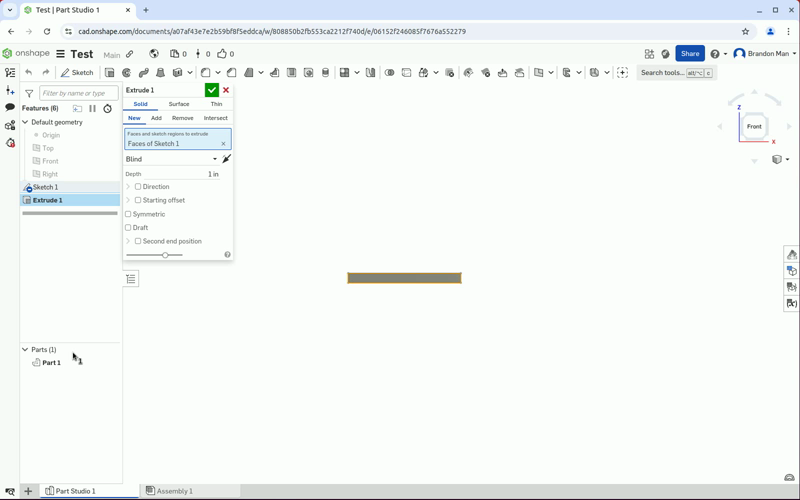
mouse_move(143, 106)
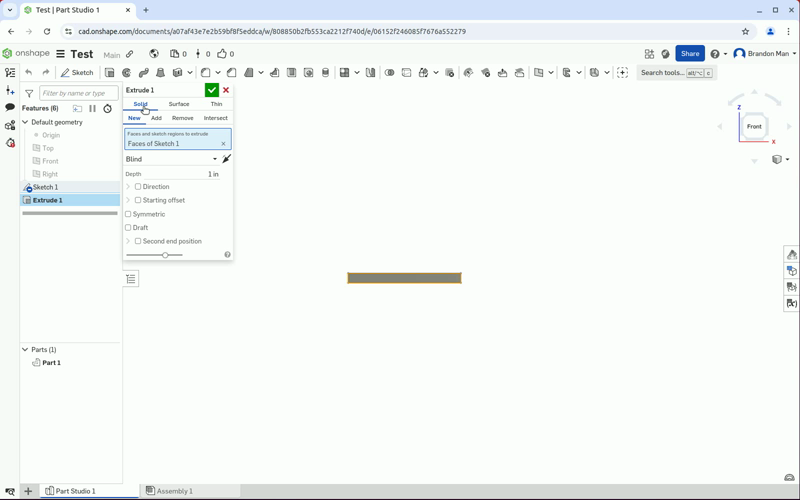
click(143, 106)
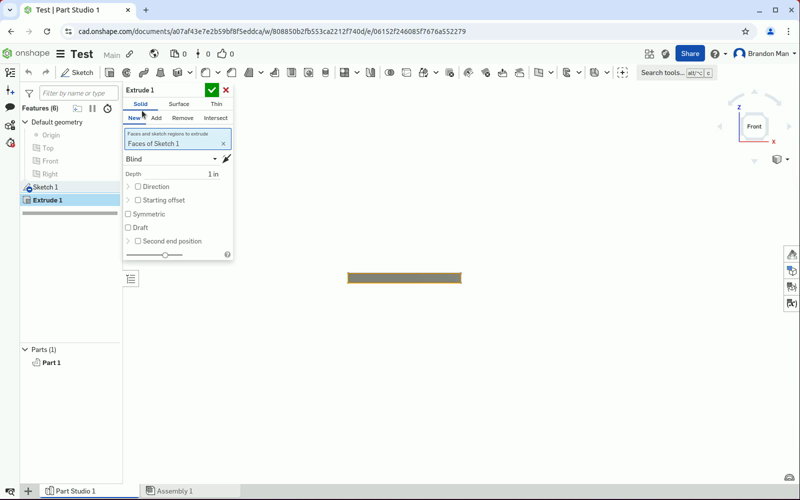
mouse_move(137, 120)
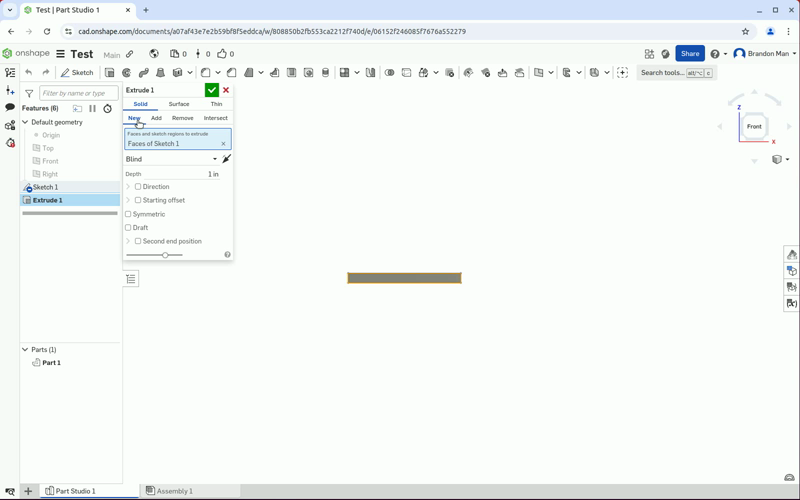
click(137, 120)
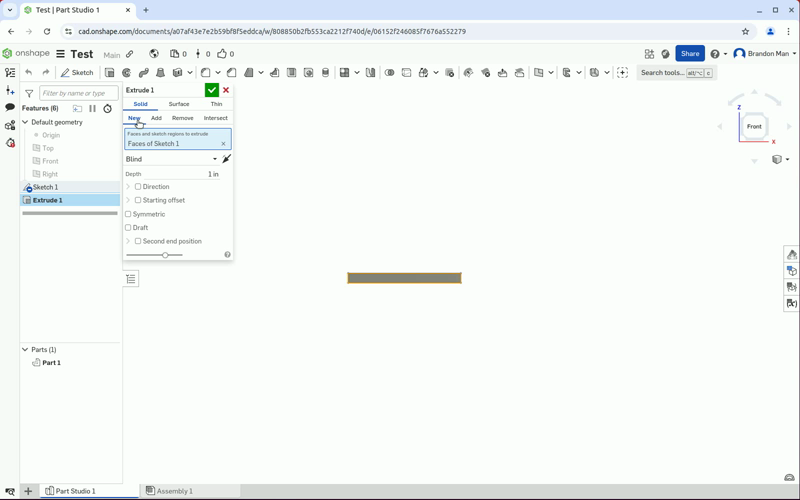
key(tab, 4)
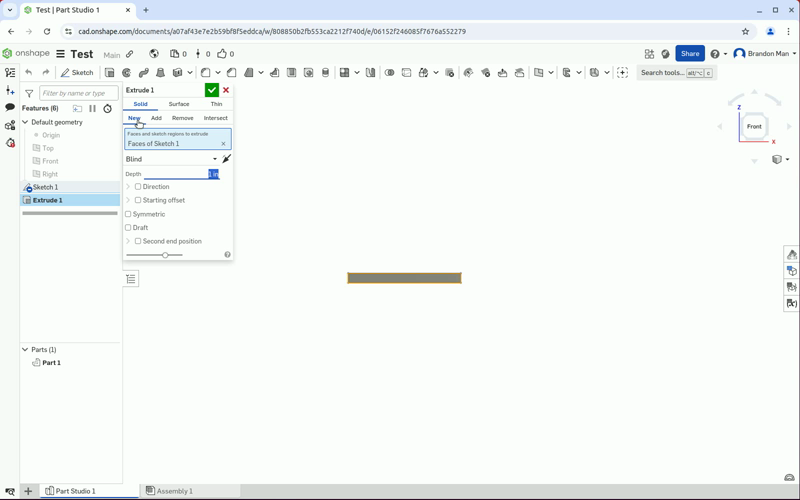
text(-0.722)
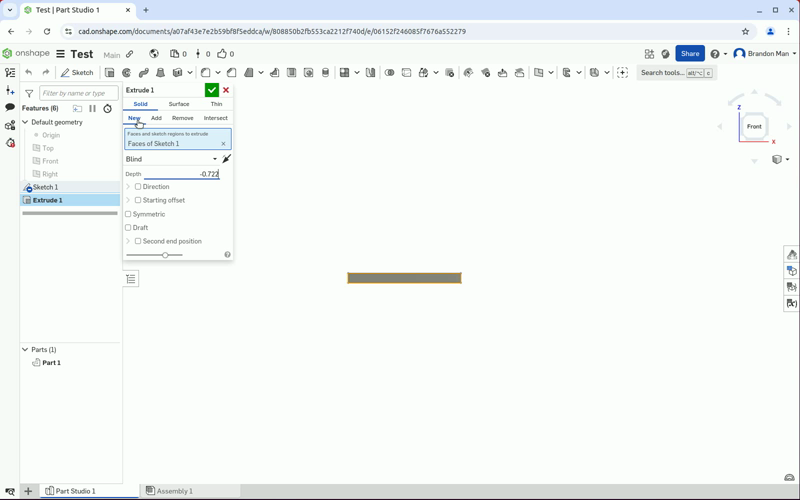
key(enter)
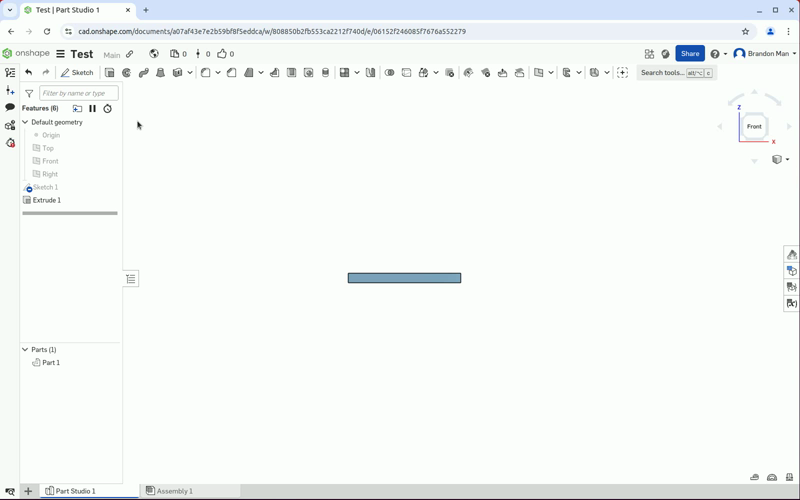
key(shift+h)
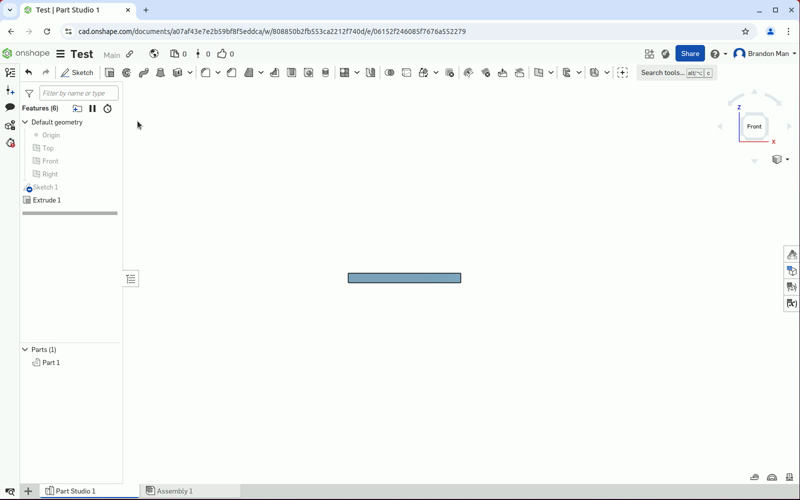
key(shift+h)
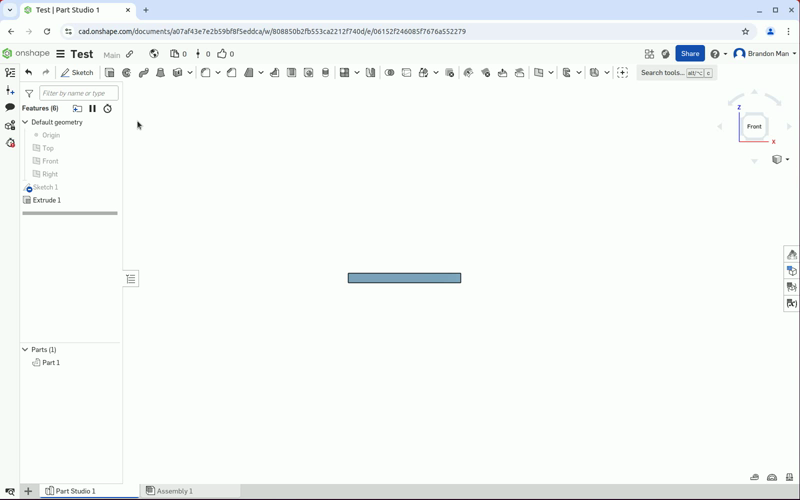
mouse_move(73, 189)
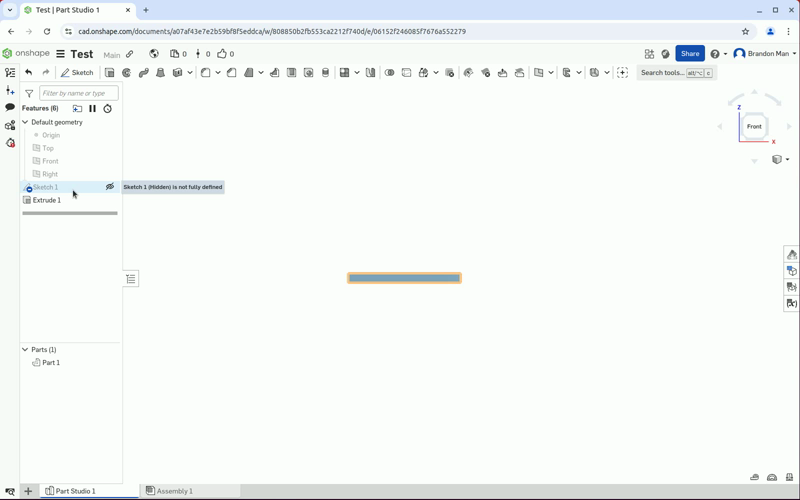
click(73, 189)
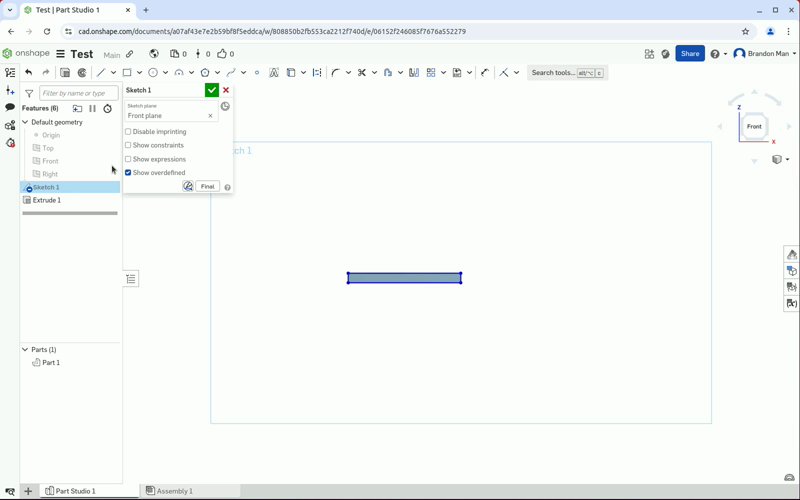
mouse_move(229, 92)
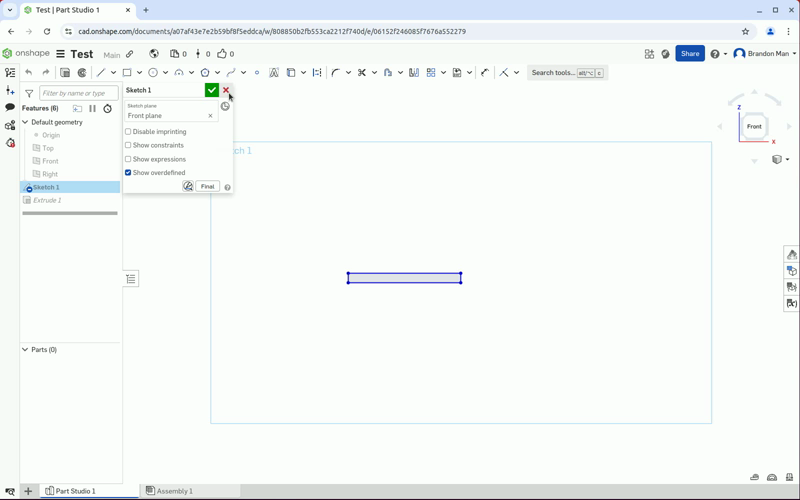
click(229, 92)
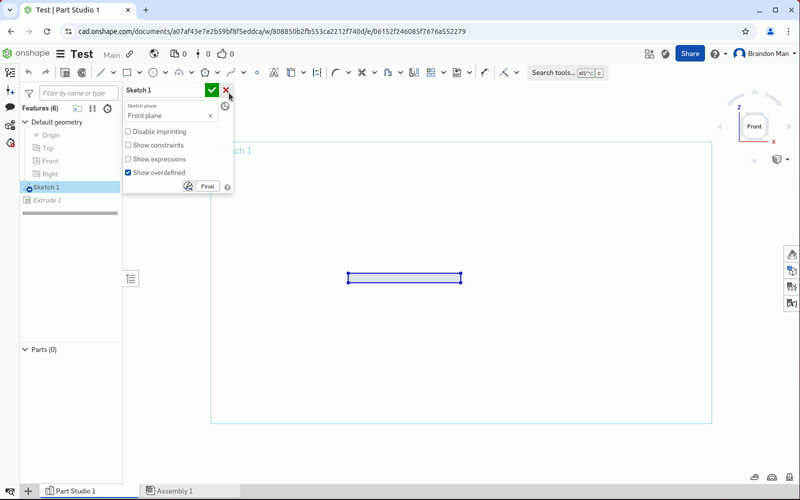
key(shift+s)
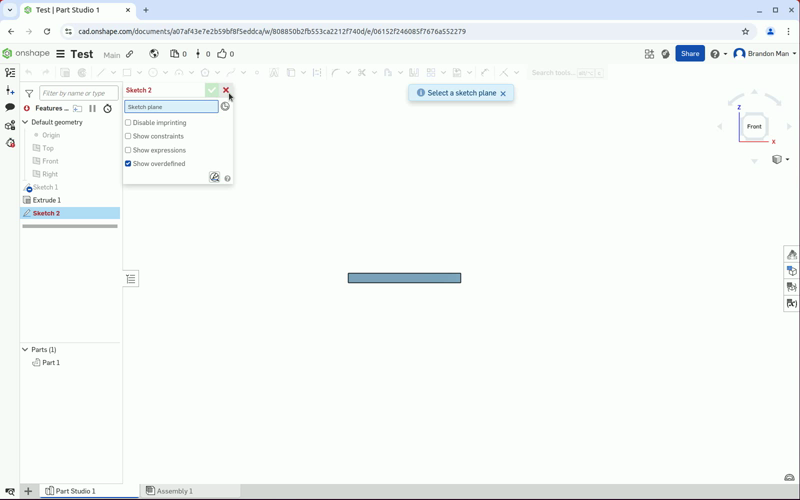
mouse_move(73, 163)
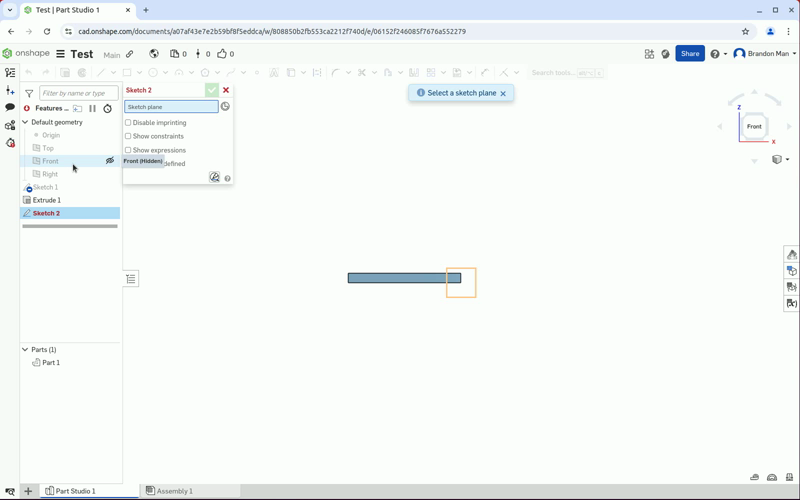
click(73, 163)
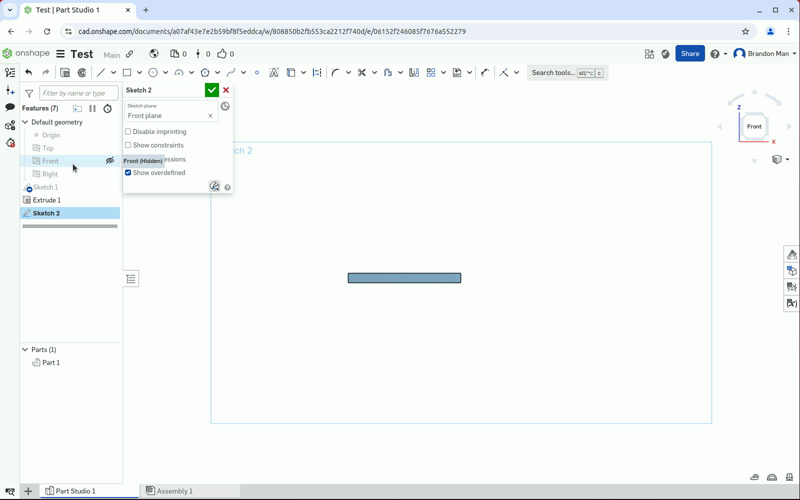
mouse_move(73, 352)
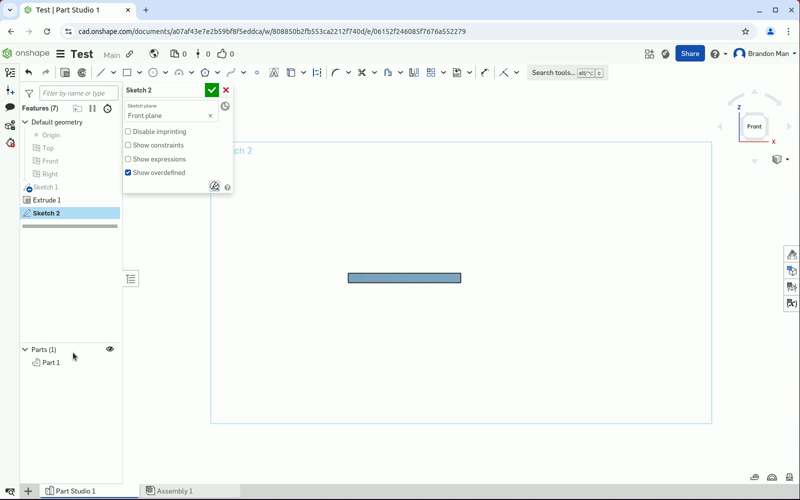
key(y)
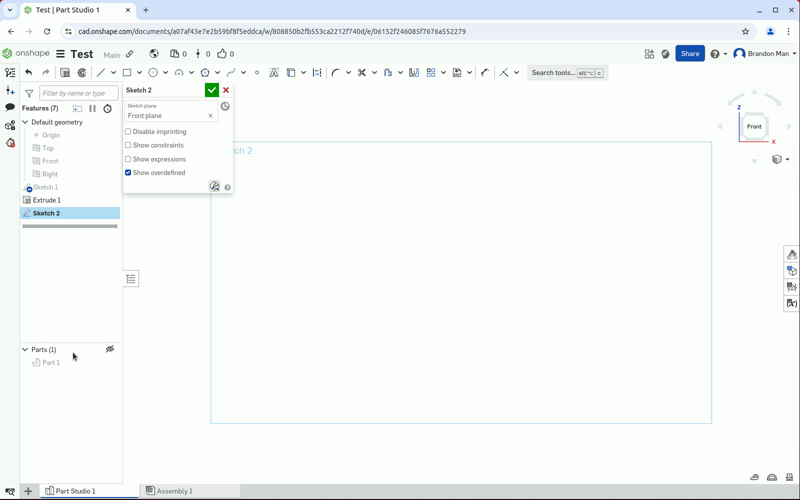
key(l)
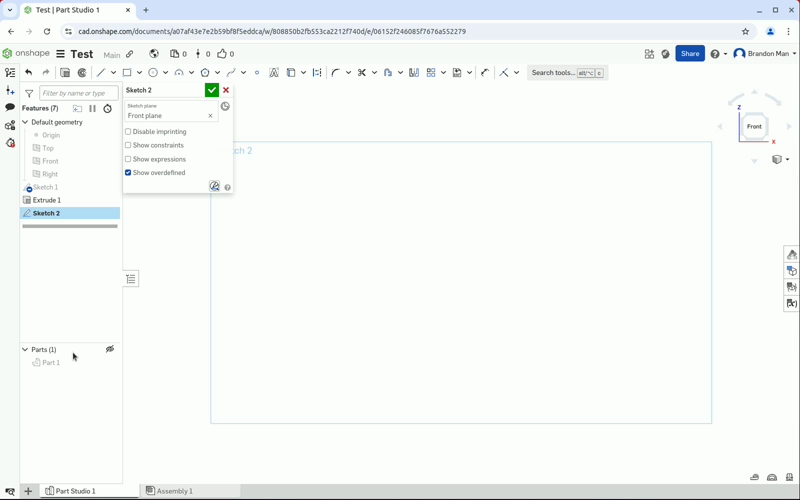
key_down(shift)
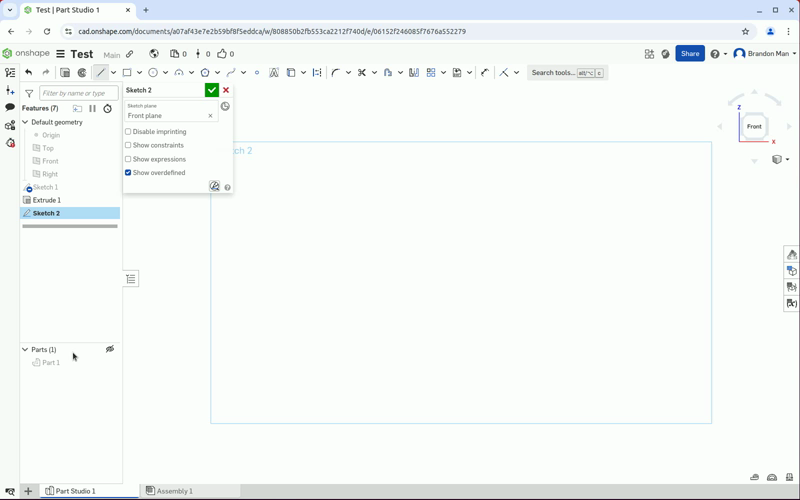
mouse_move(460, 282)
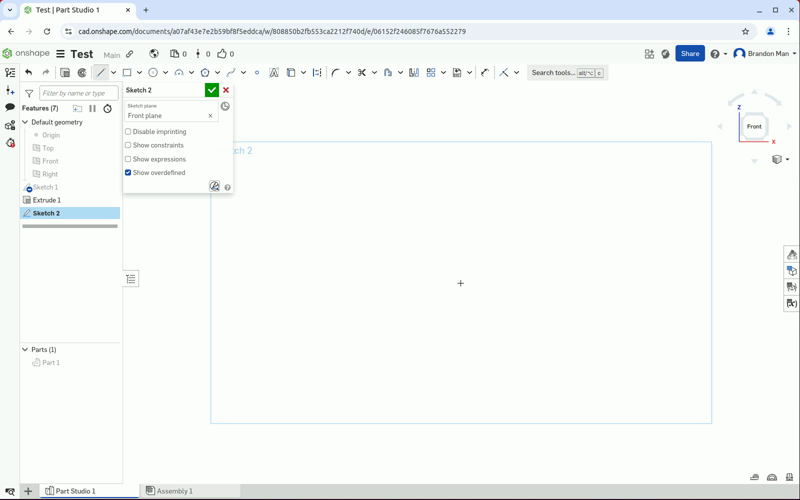
click(460, 282)
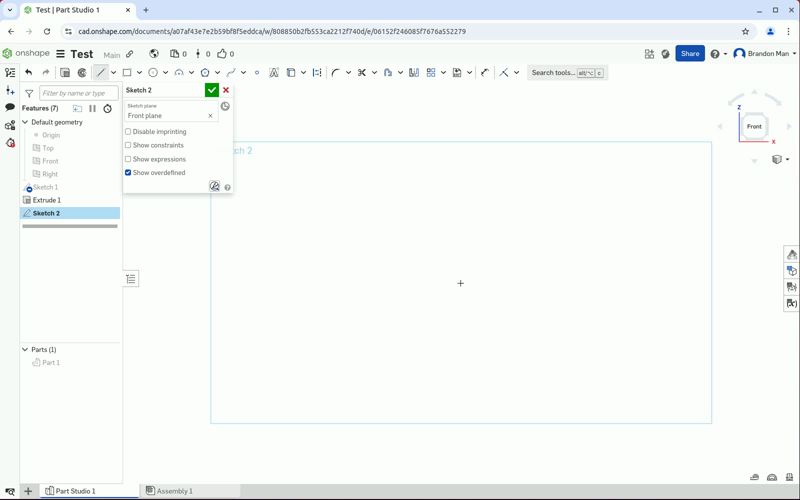
key_up(shift)
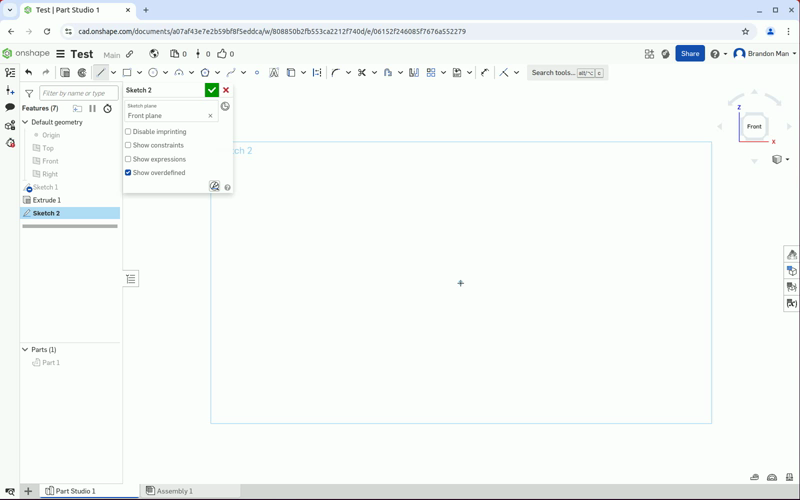
key_down(shift)
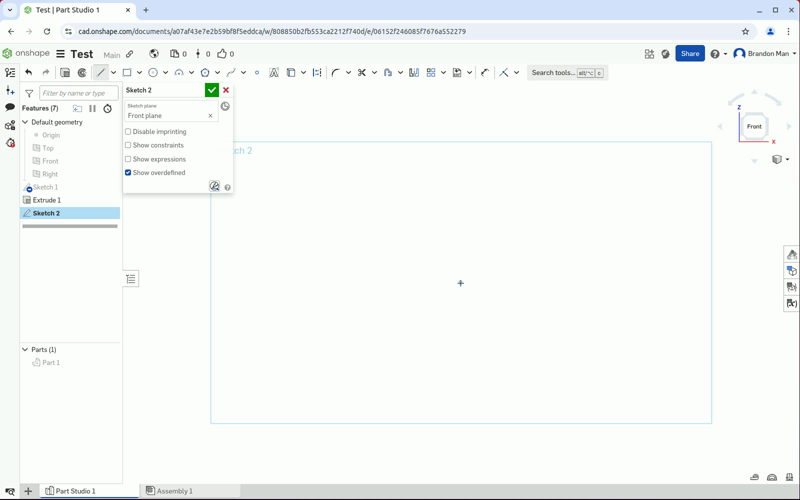
mouse_move(573, 282)
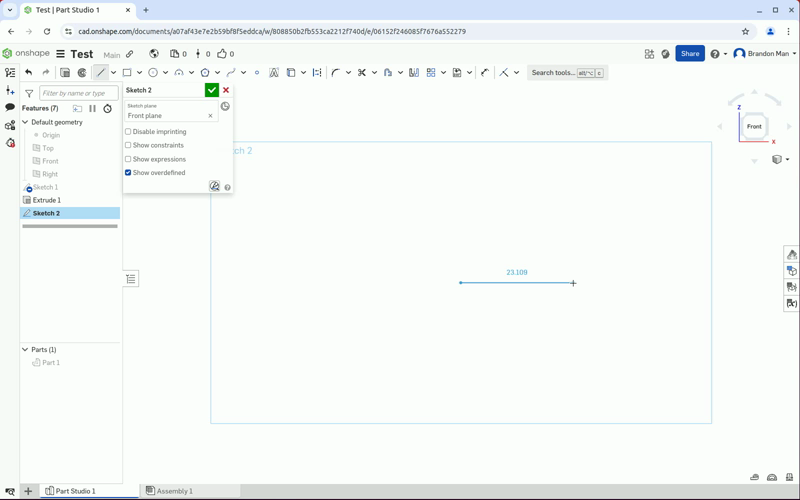
click(573, 282)
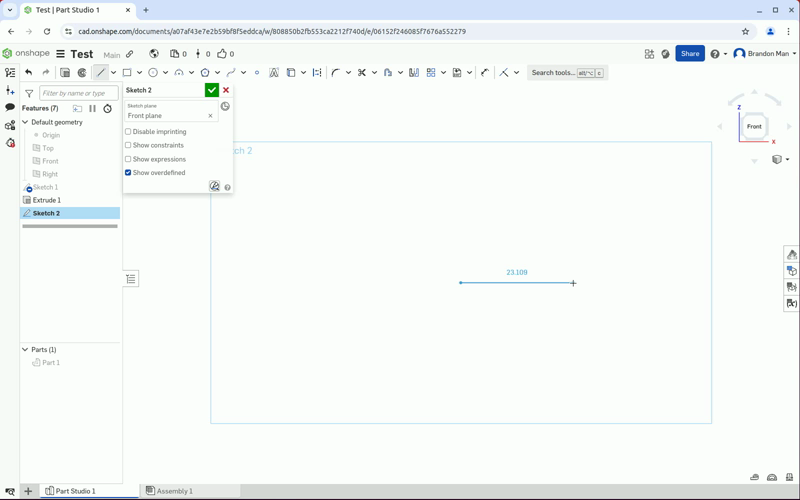
key_up(shift)
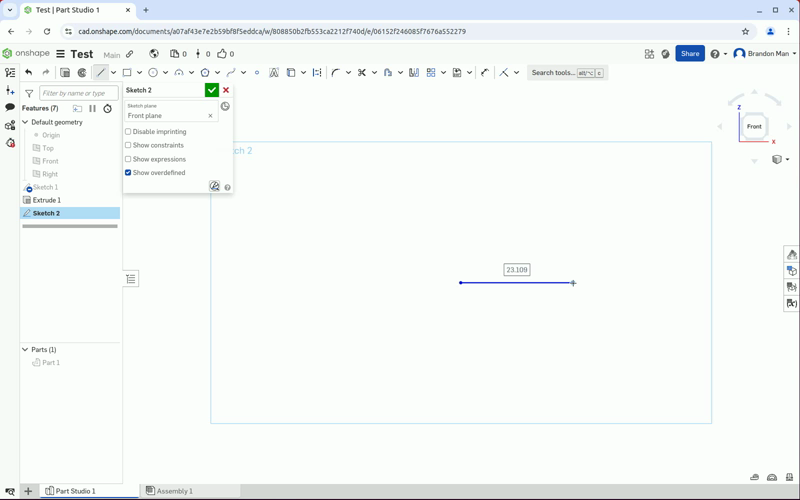
key_down(shift)
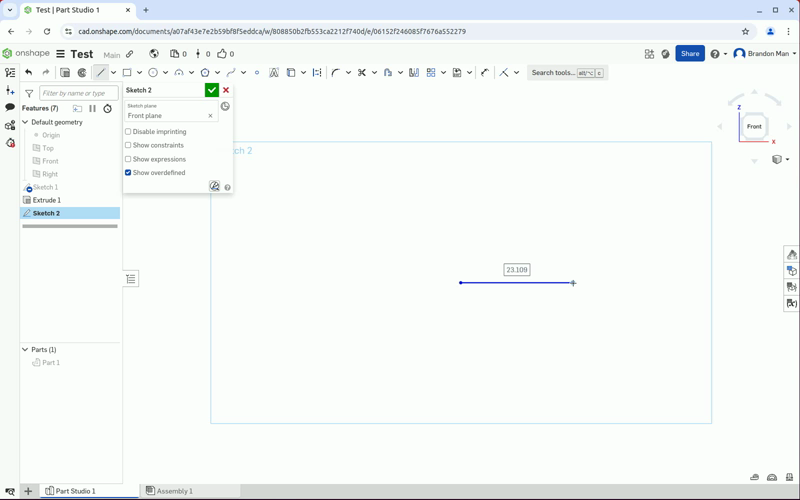
mouse_move(589, 282)
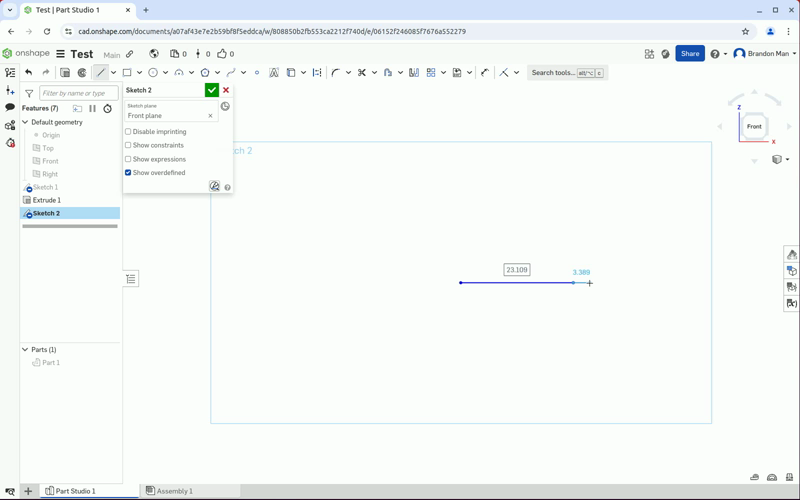
mouse_move(573, 273)
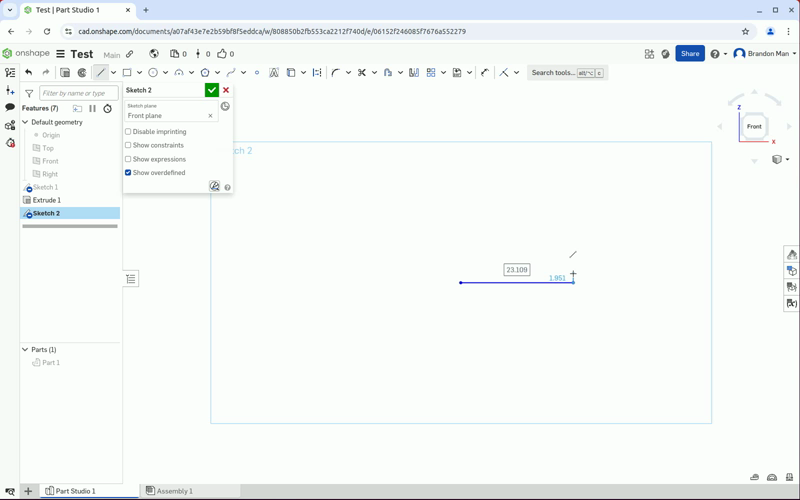
click(573, 273)
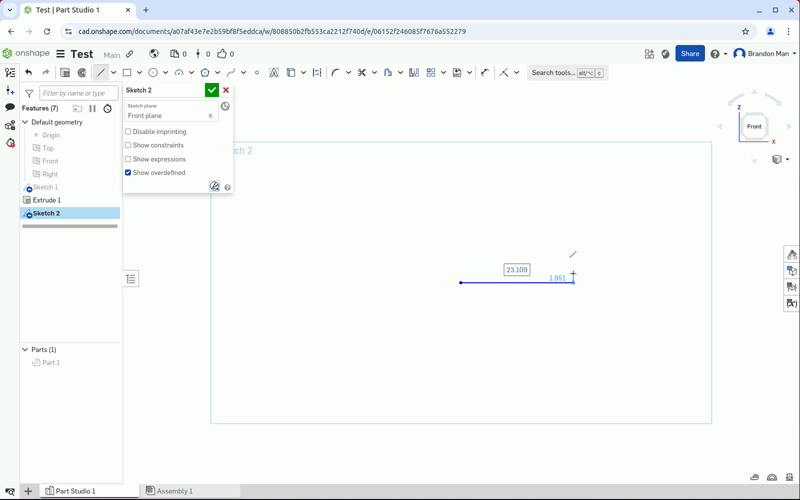
key_up(shift)
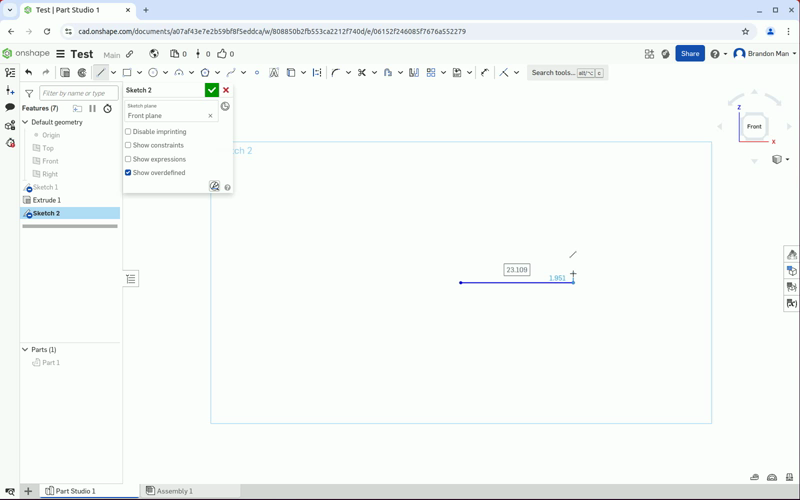
key_down(shift)
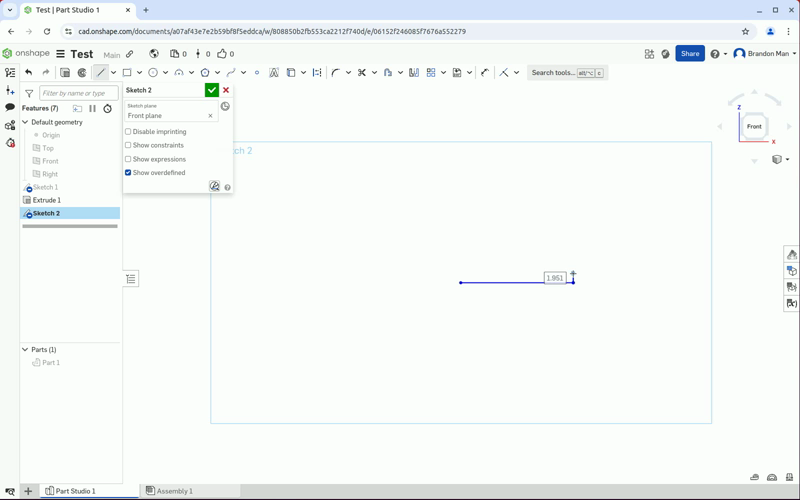
mouse_move(460, 273)
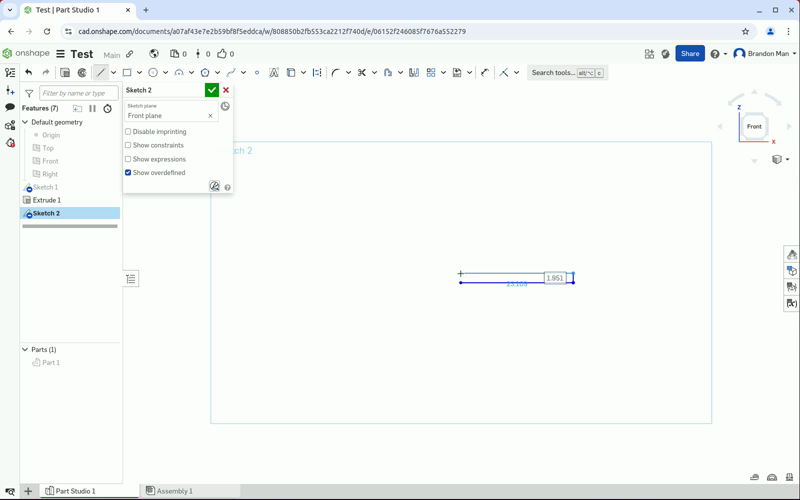
click(460, 273)
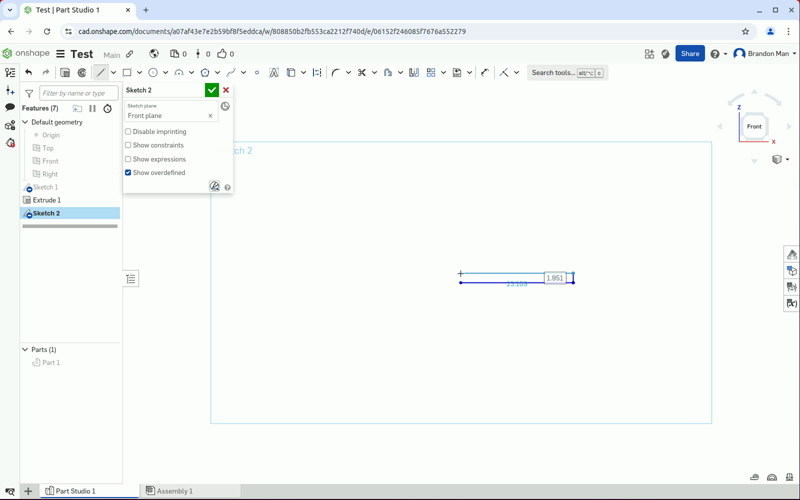
key_up(shift)
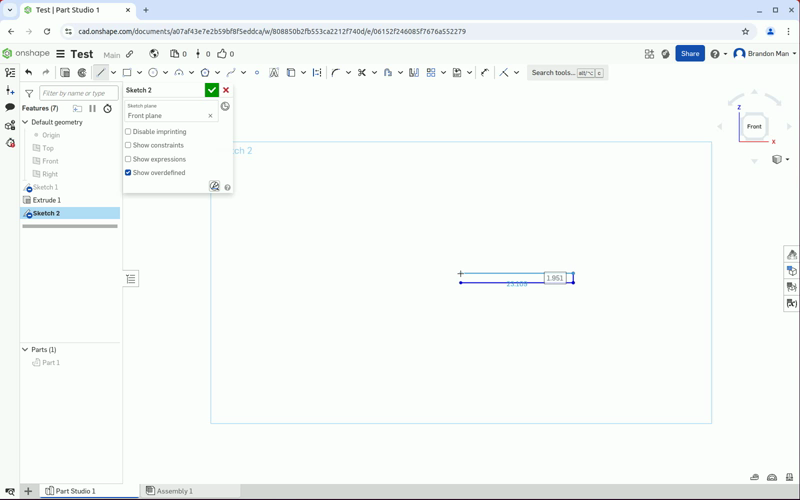
mouse_move(490, 273)
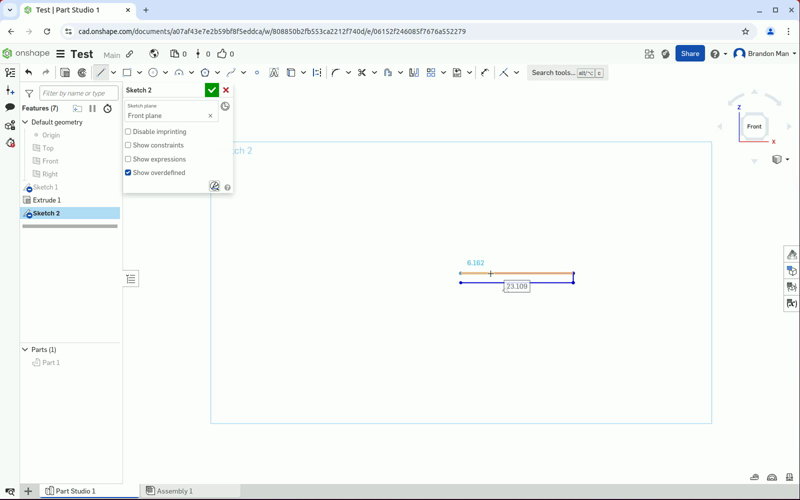
key_down(shift)
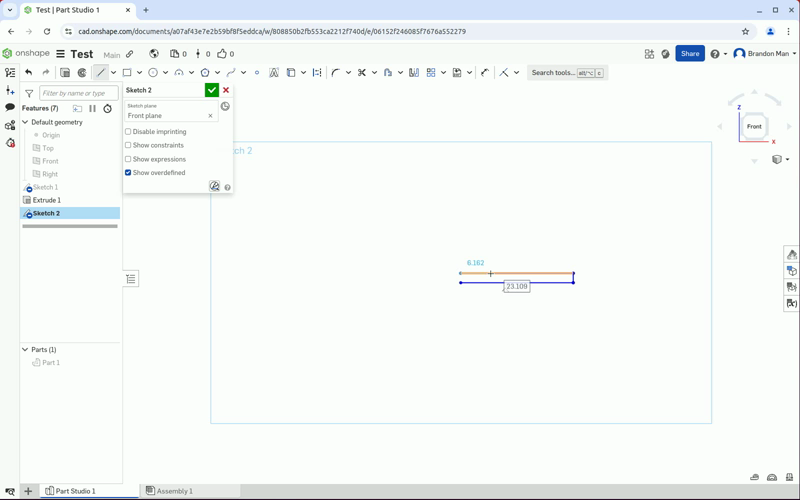
mouse_move(460, 282)
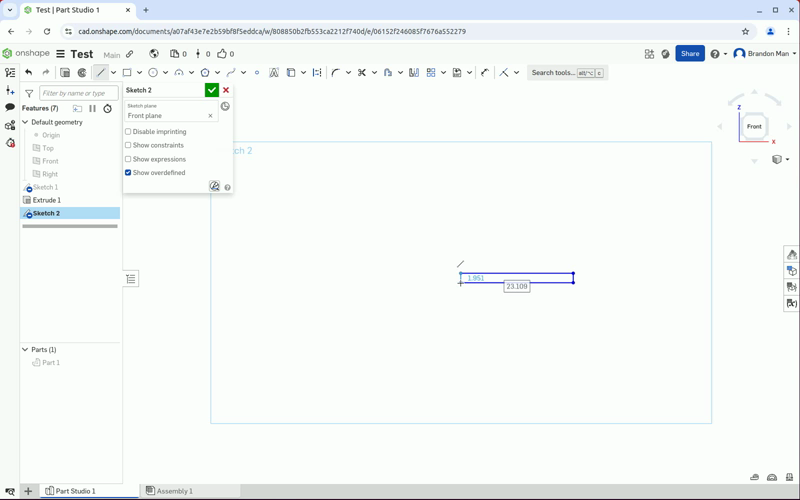
key_up(shift)
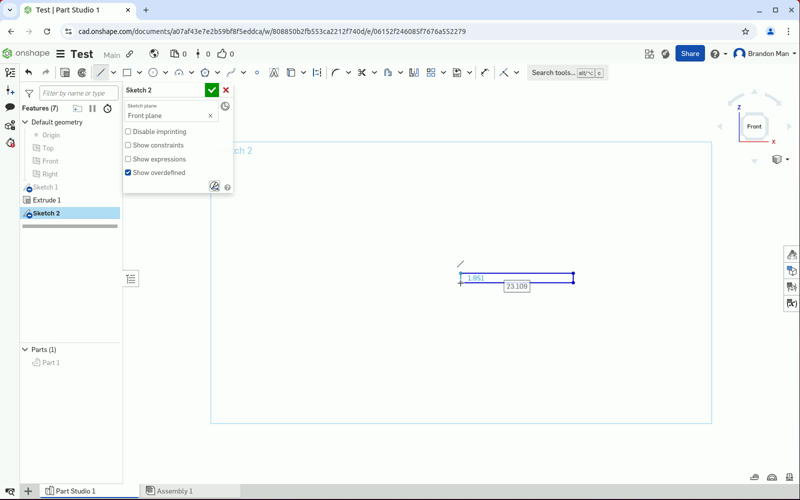
click(460, 282)
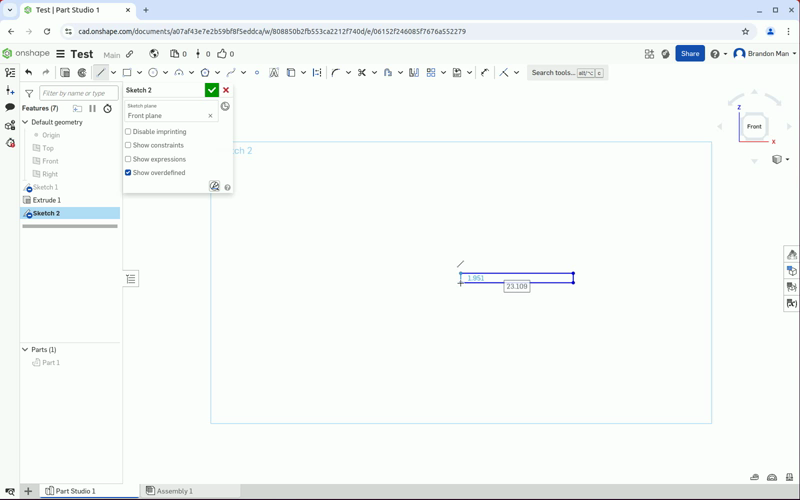
key(esc)
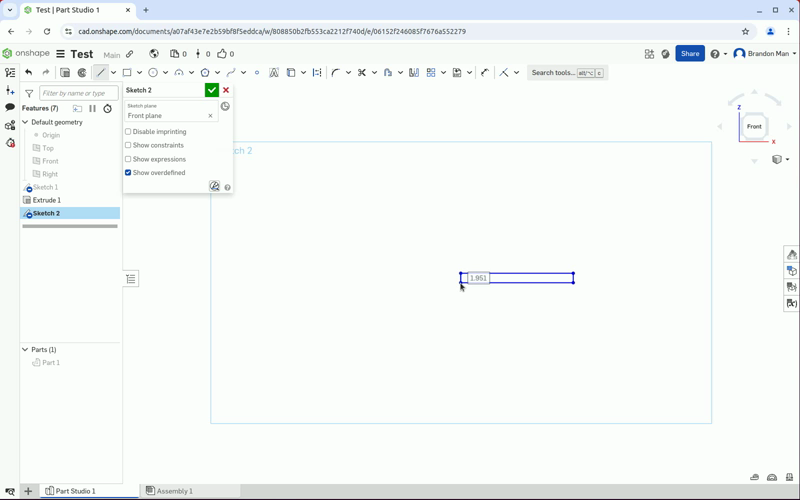
mouse_move(572, 274)
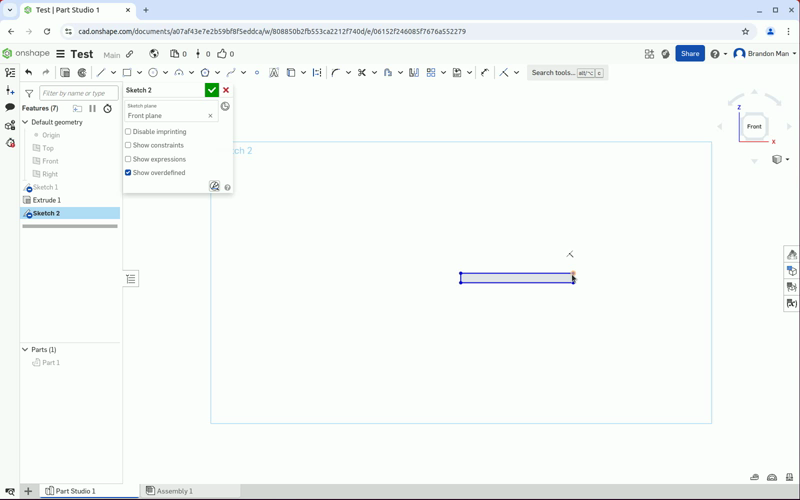
scroll(6)
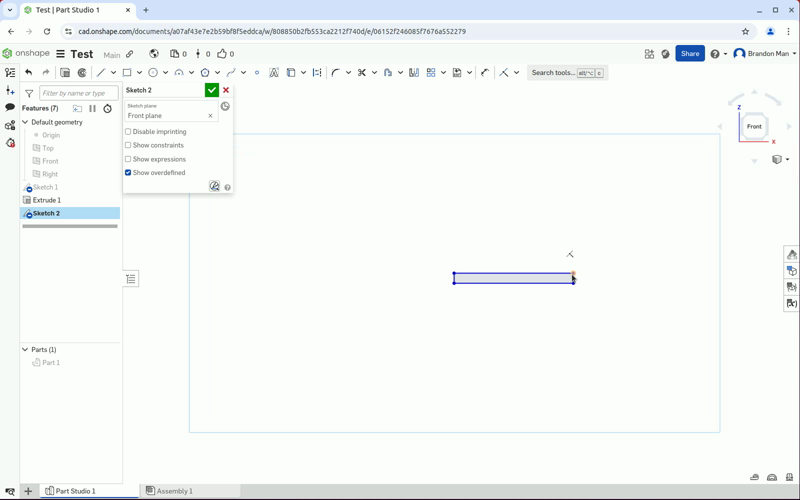
scroll(6)
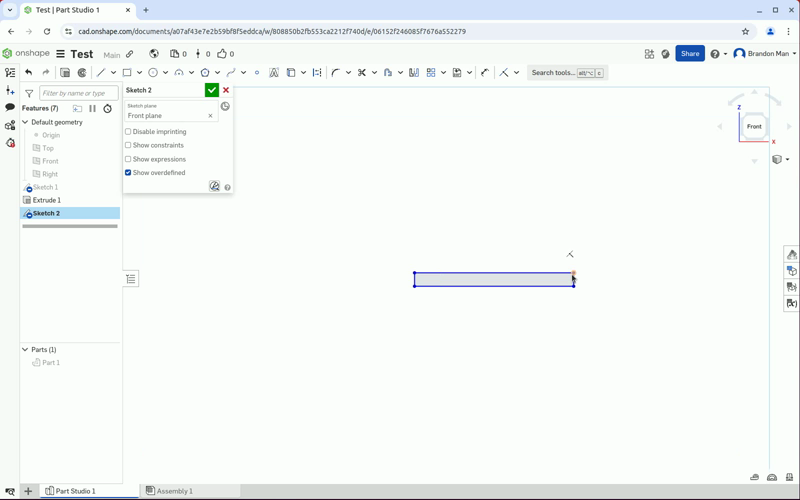
scroll(6)
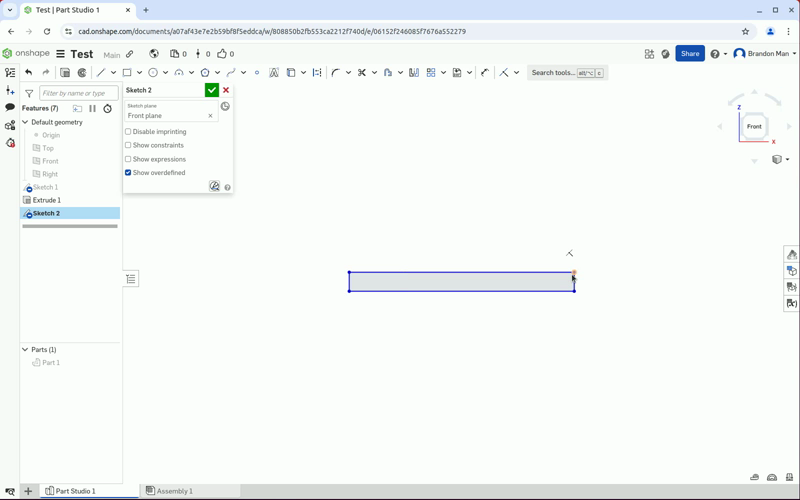
scroll(6)
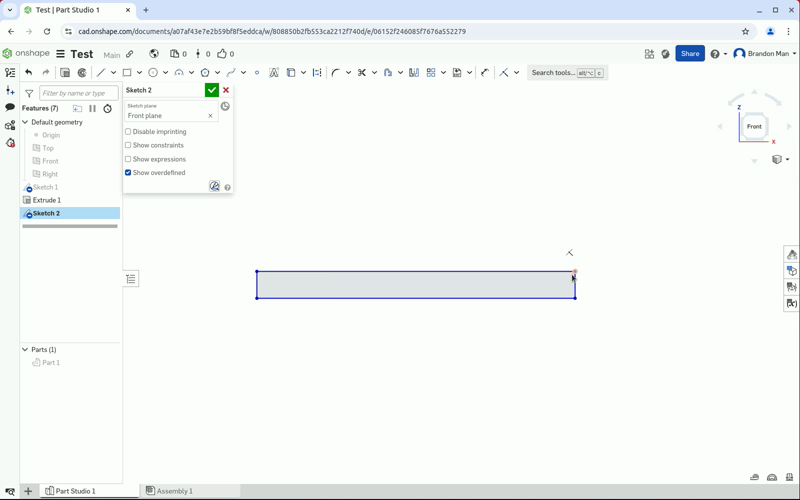
scroll(6)
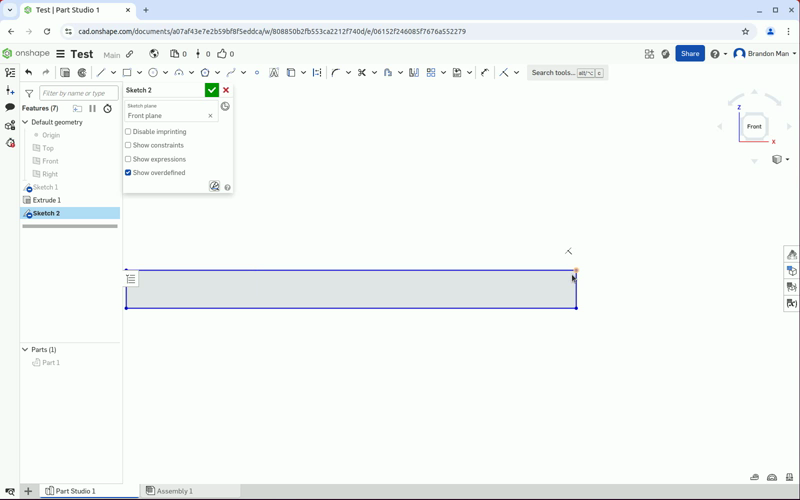
scroll(6)
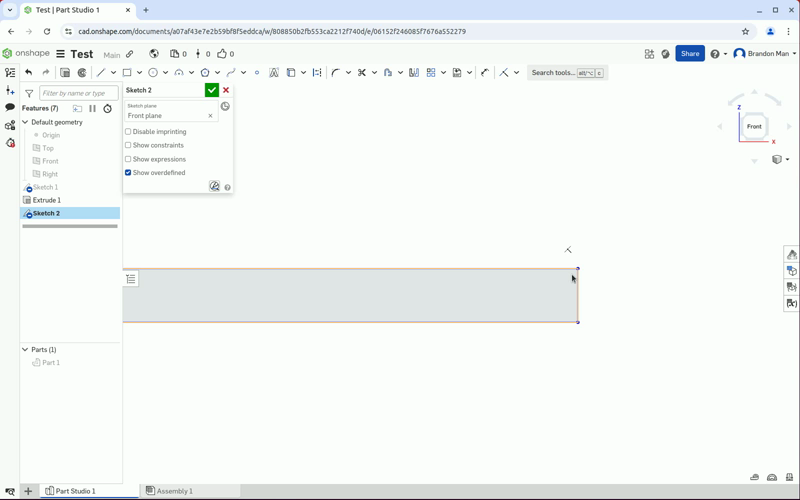
scroll(6)
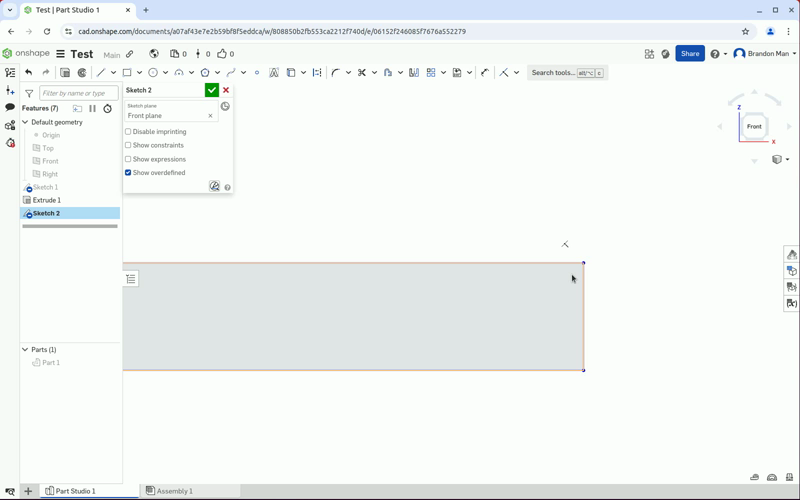
click(572, 274)
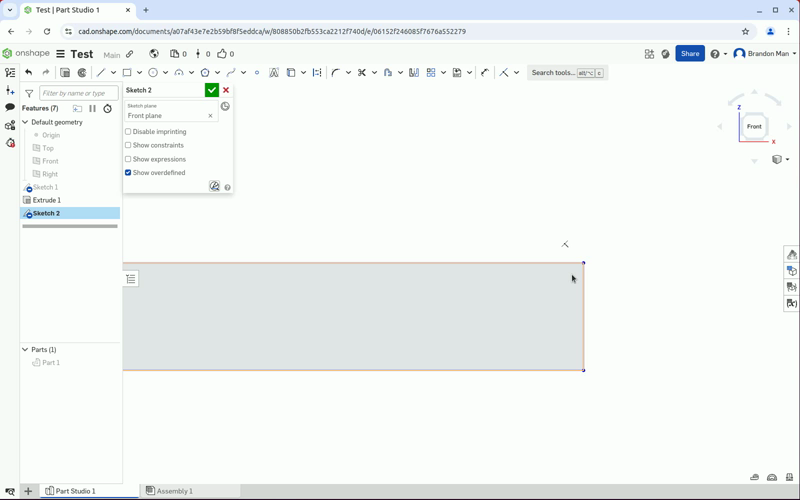
scroll(-6)
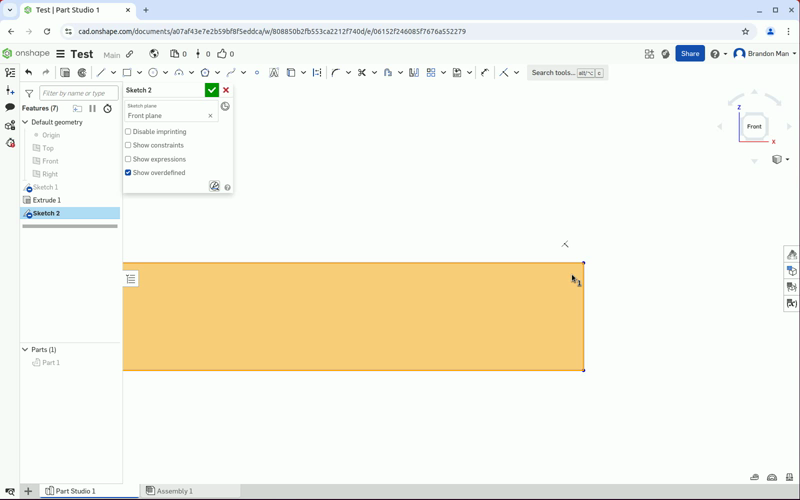
scroll(-6)
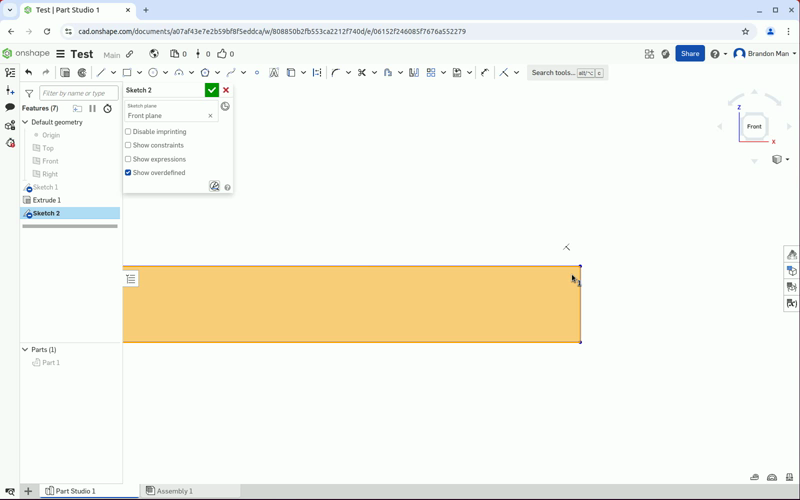
scroll(-6)
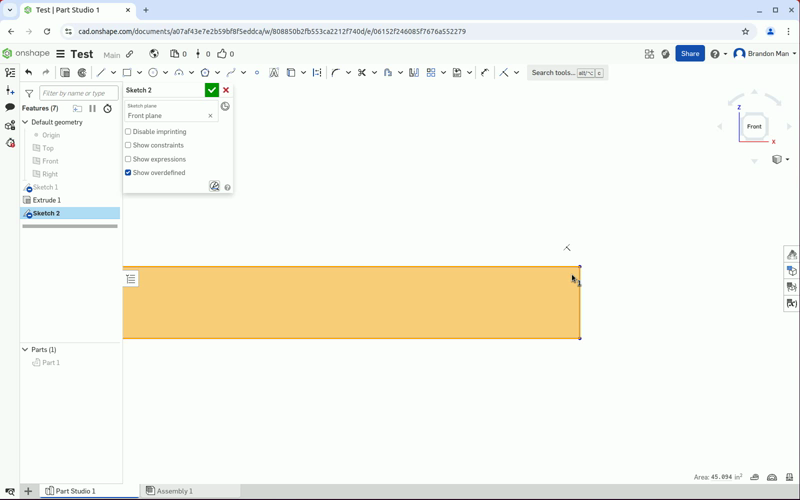
scroll(-6)
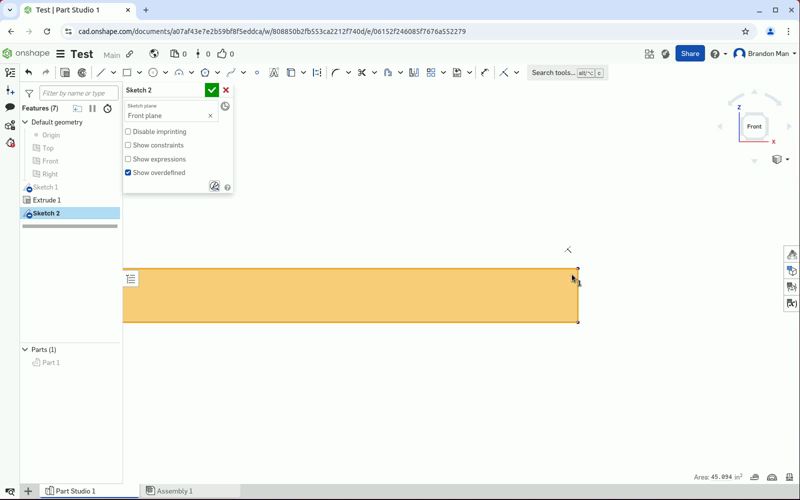
scroll(-6)
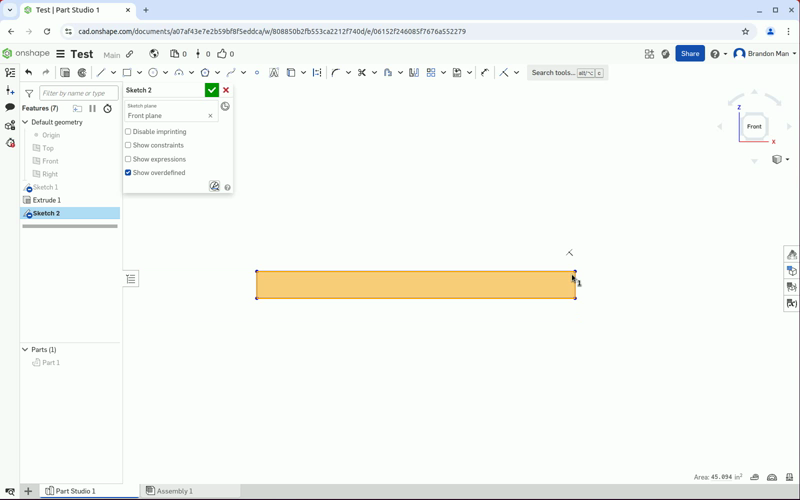
scroll(-6)
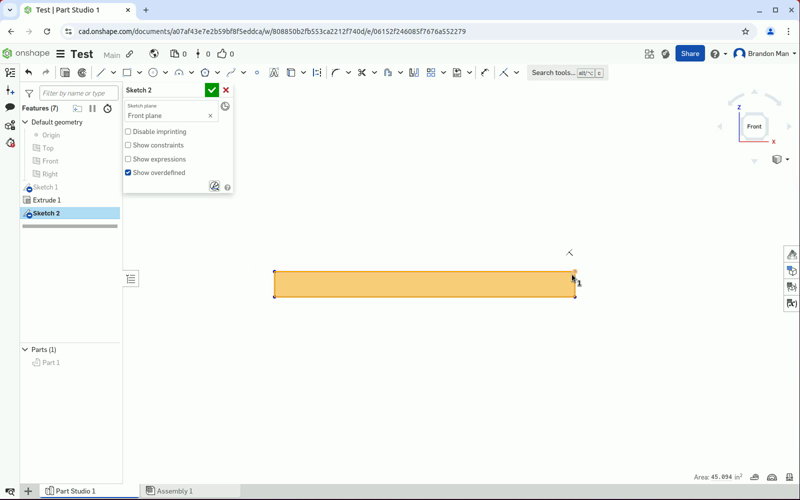
scroll(-6)
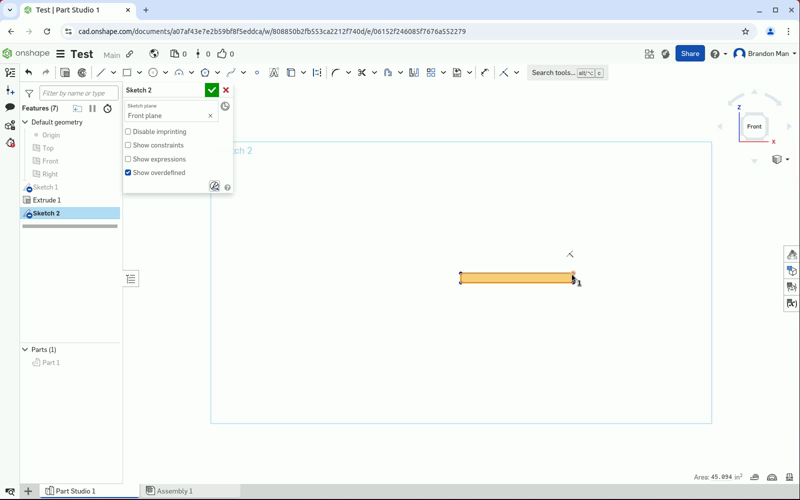
mouse_move(73, 352)
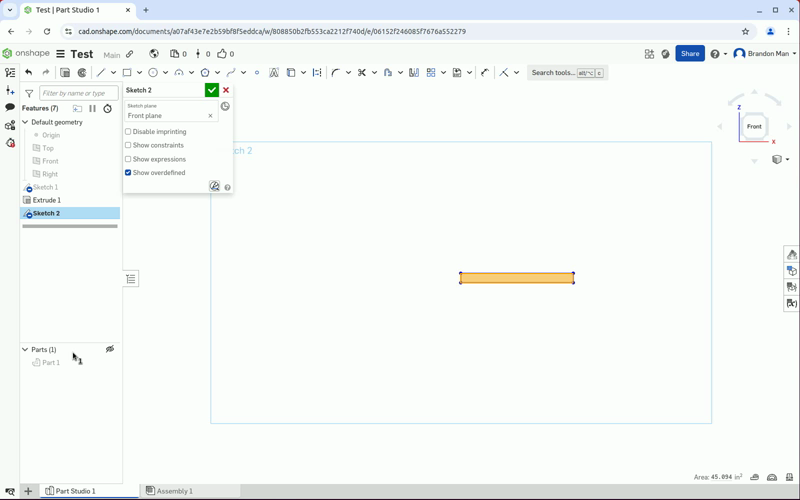
key(shift+y)
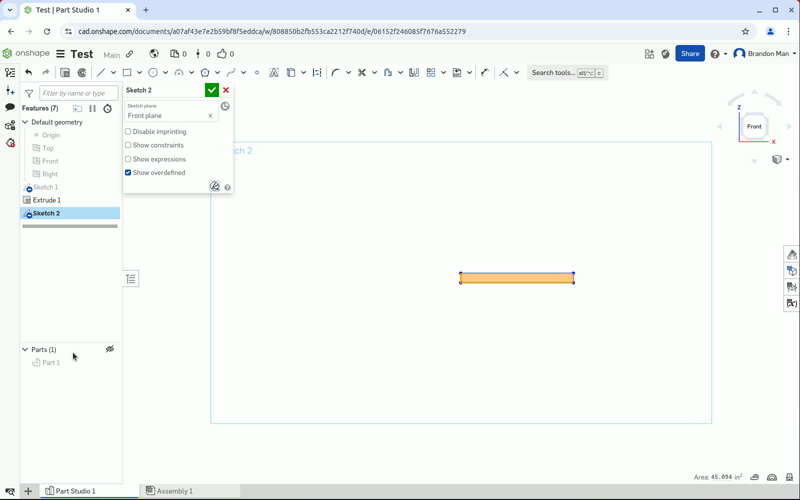
key(shift+e)
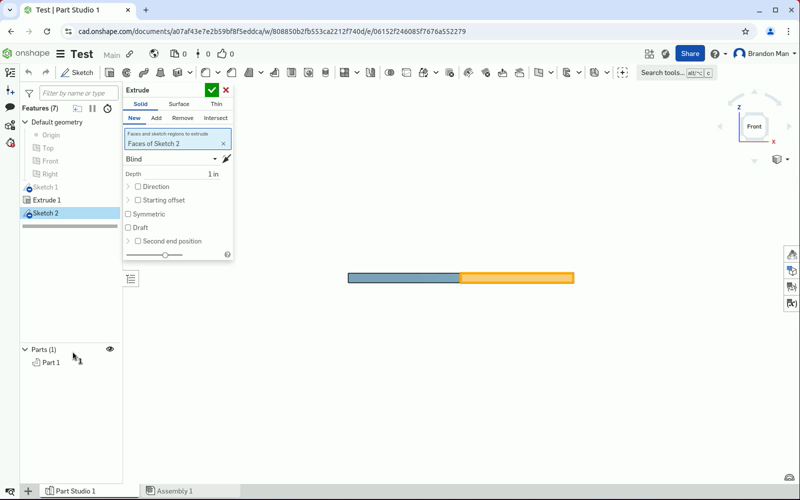
mouse_move(143, 106)
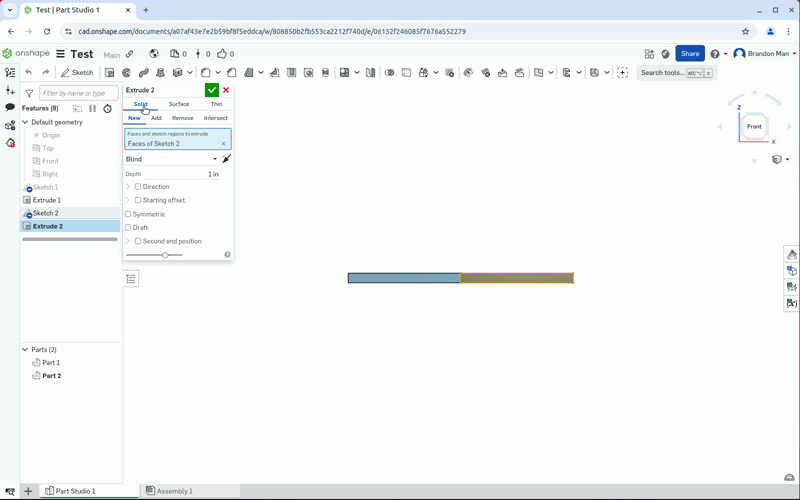
click(143, 106)
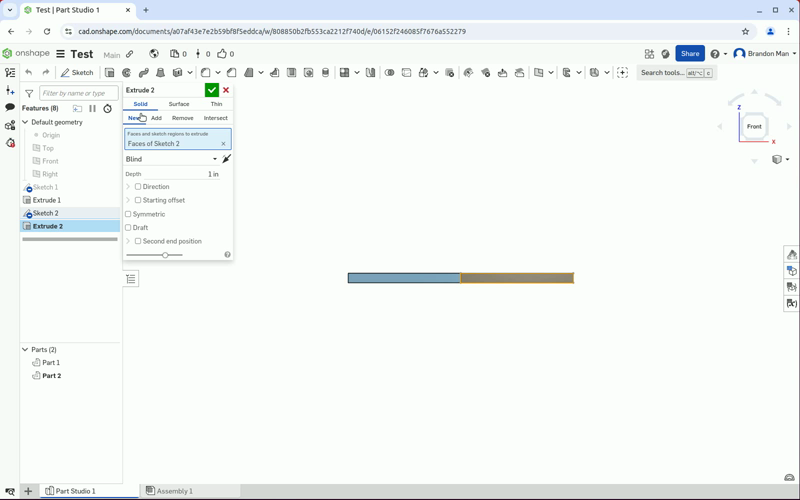
mouse_move(137, 120)
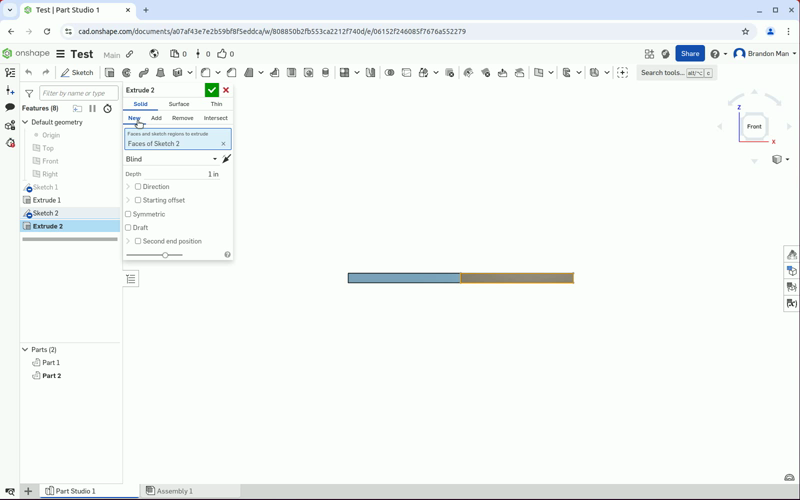
click(137, 120)
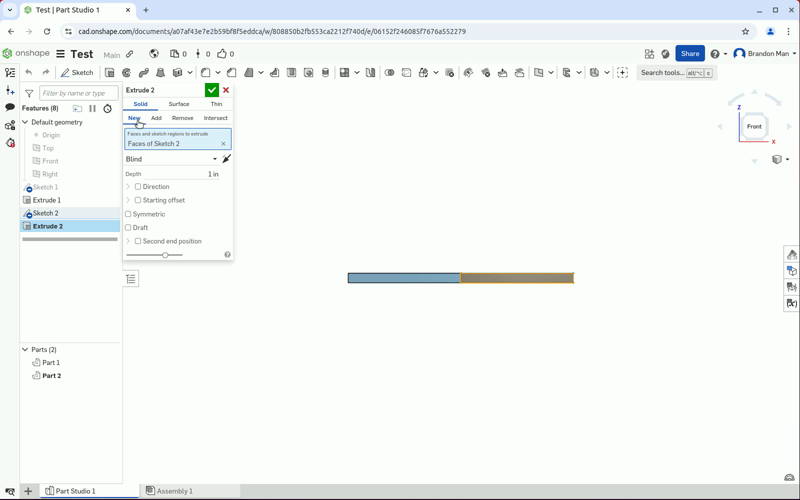
key(tab, 4)
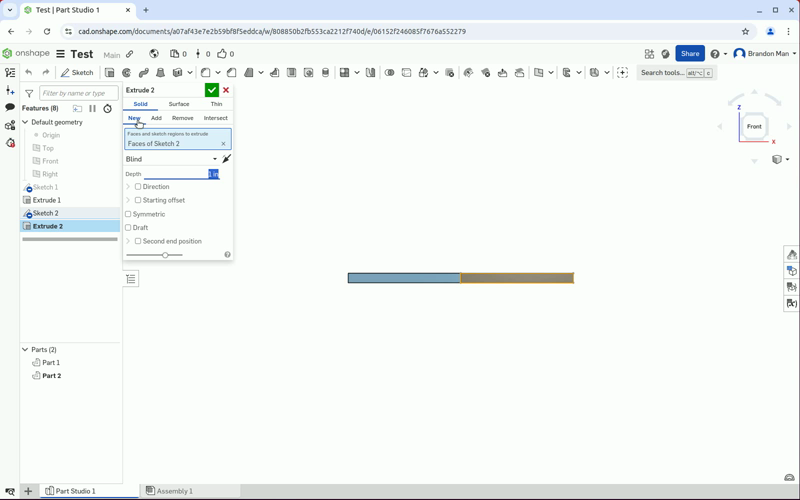
text(-0.722)
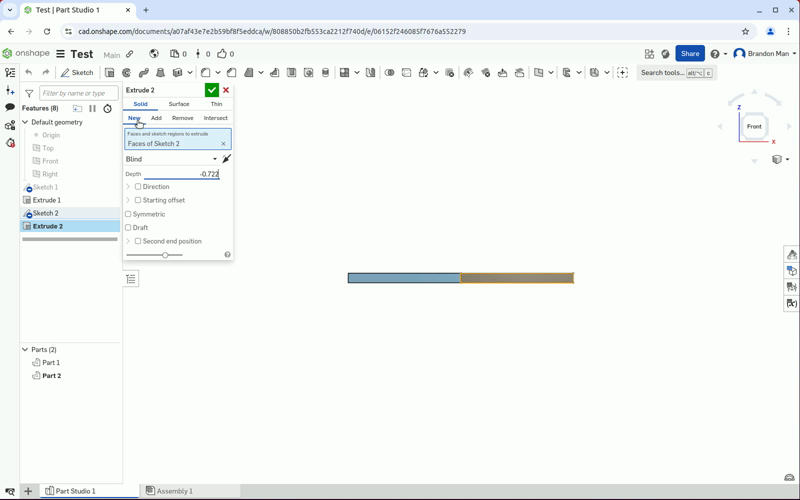
key(enter)
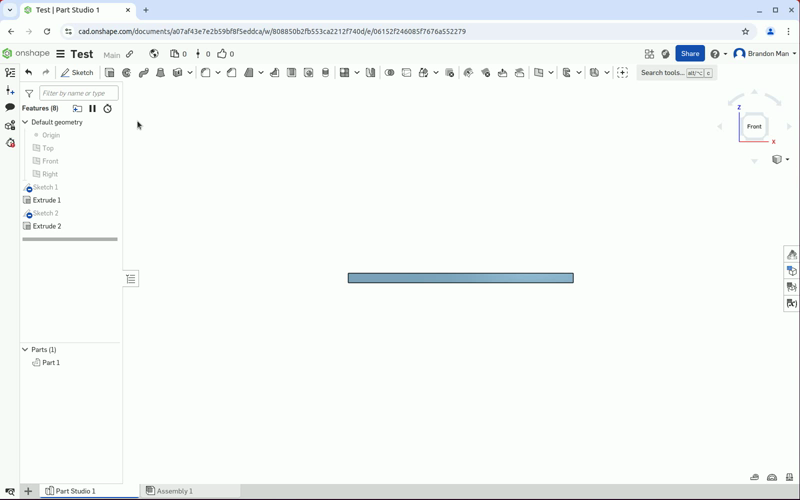
key(shift+h)
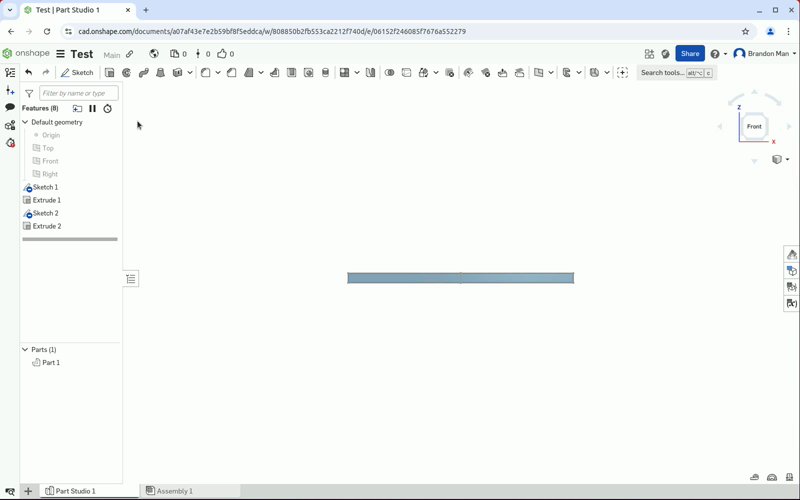
key(shift+h)
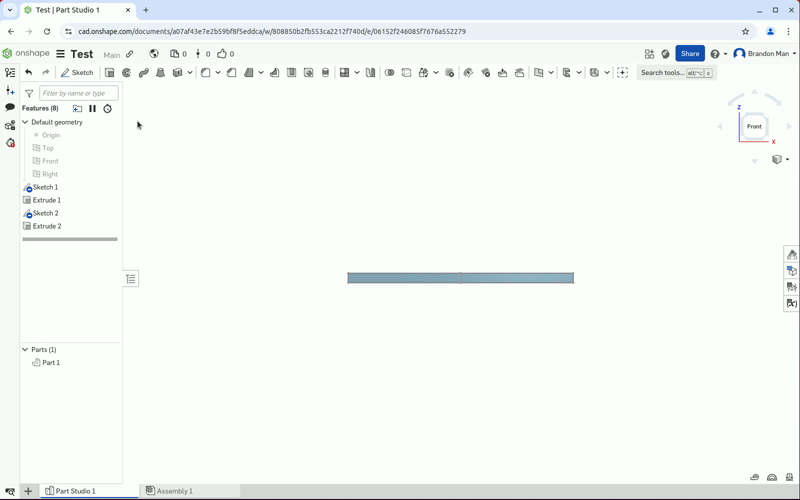
key(shift+7)
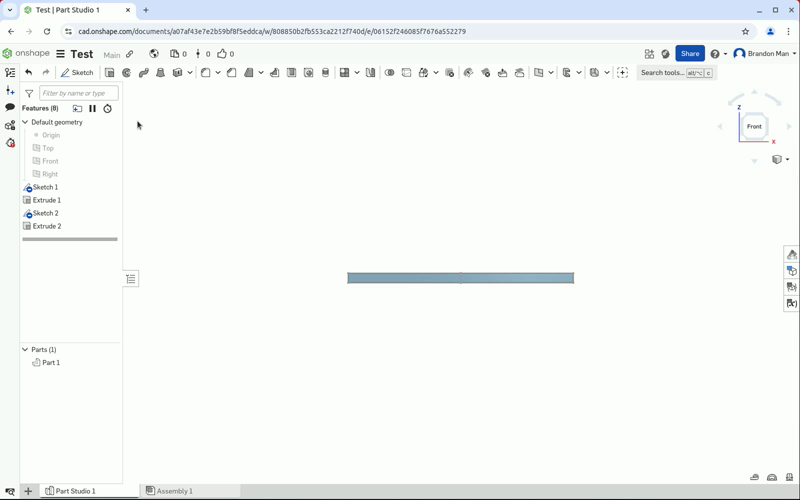
key(left, 2)
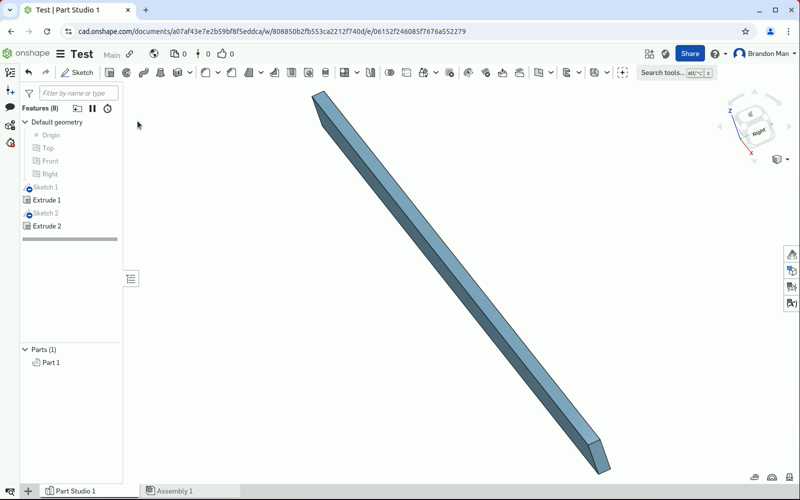
key(down, 2)
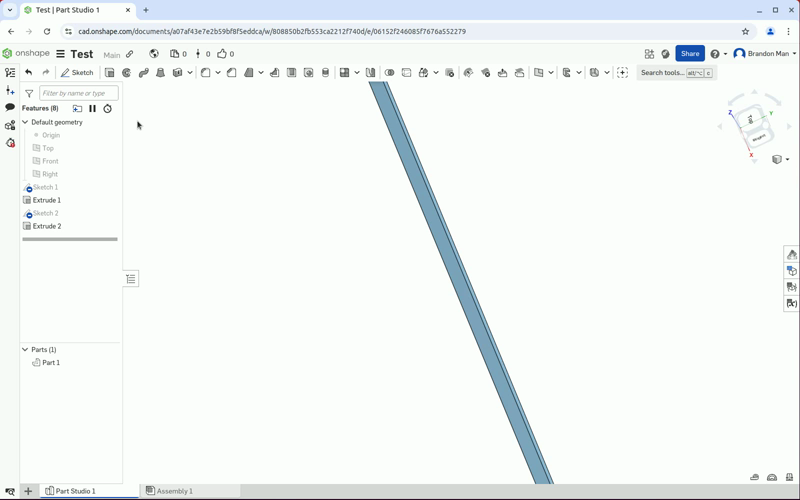
key(up, 2)
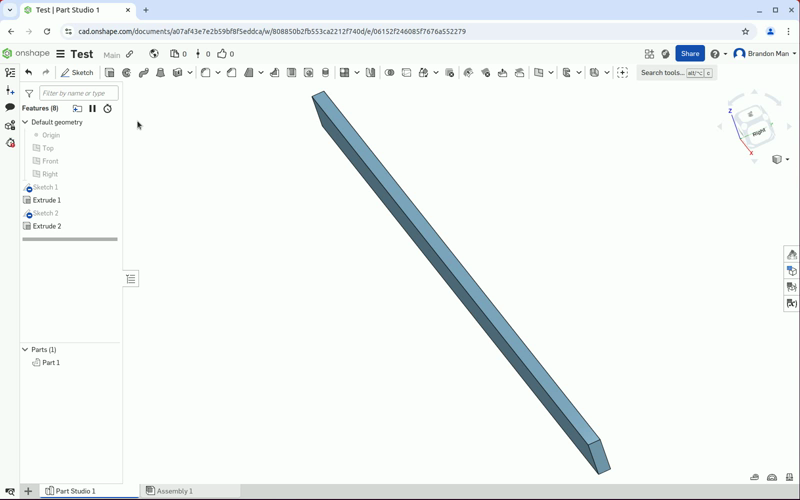
key(right, 2)
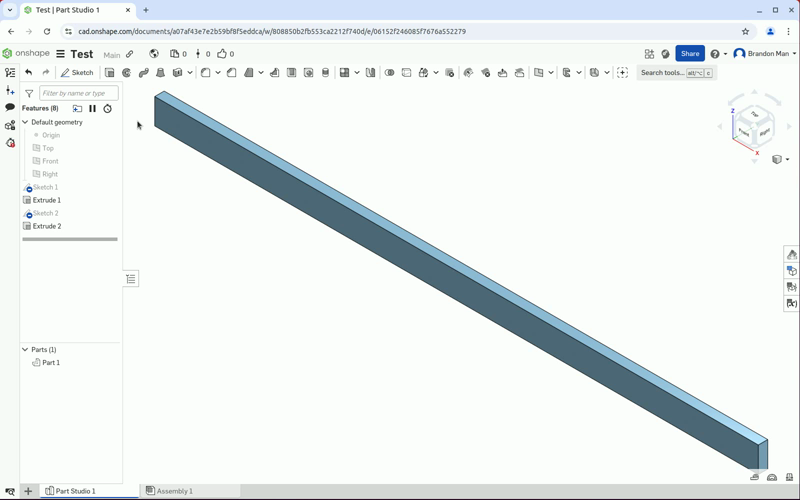
mouse_move(73, 189)
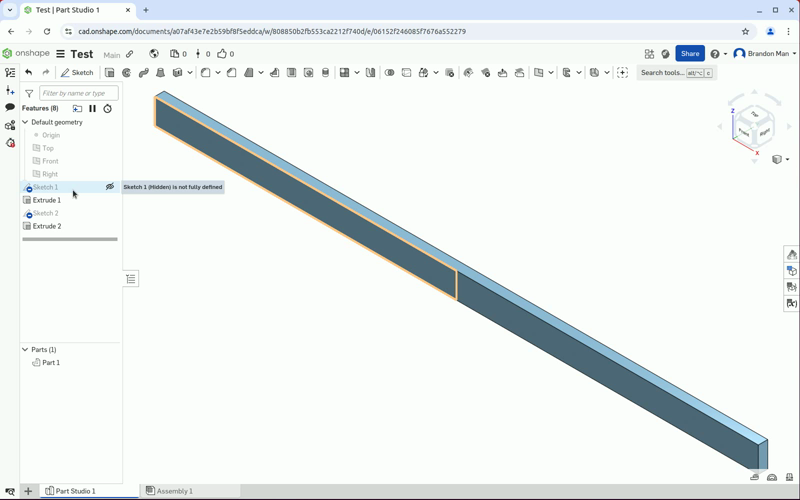
click(73, 189)